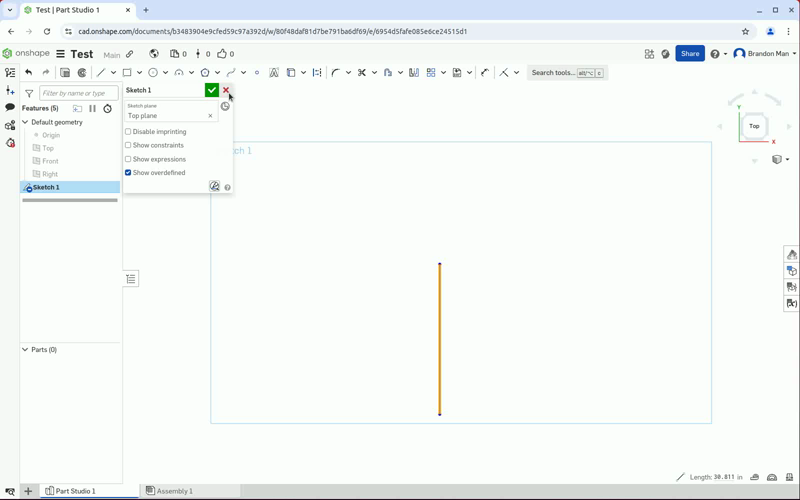
key(shift+h)
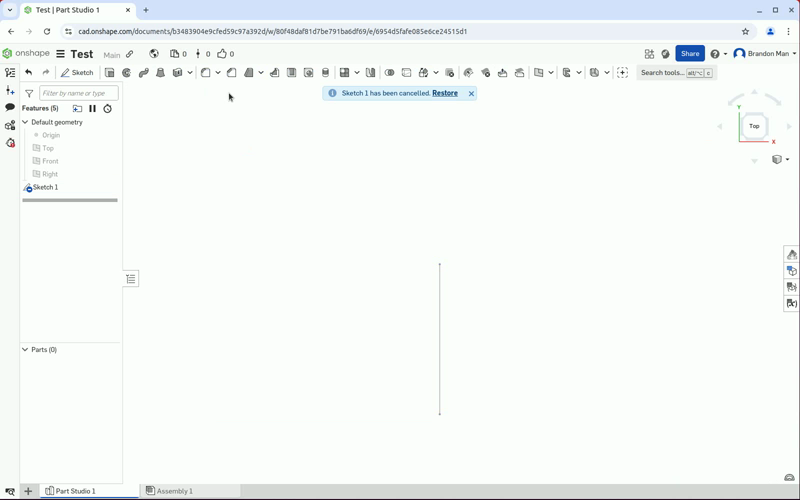
key(shift+s)
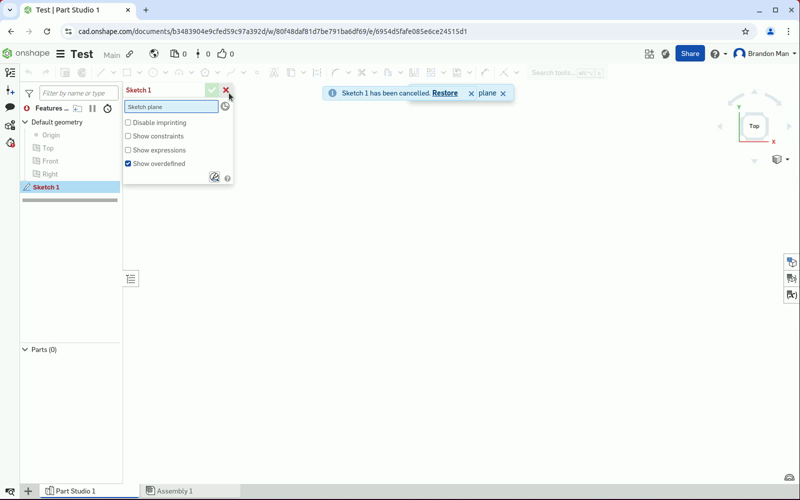
mouse_move(73, 150)
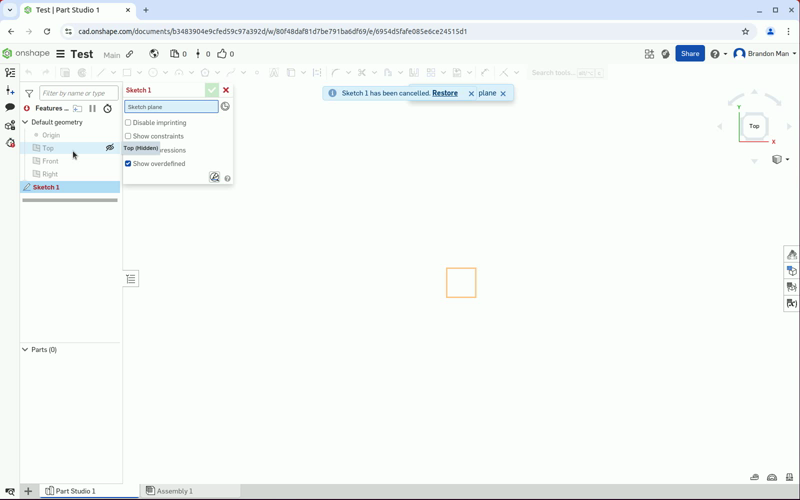
click(73, 150)
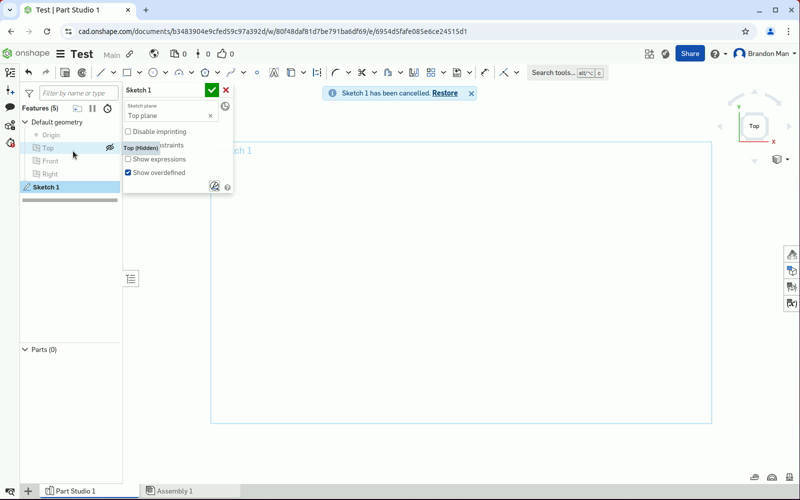
mouse_move(73, 352)
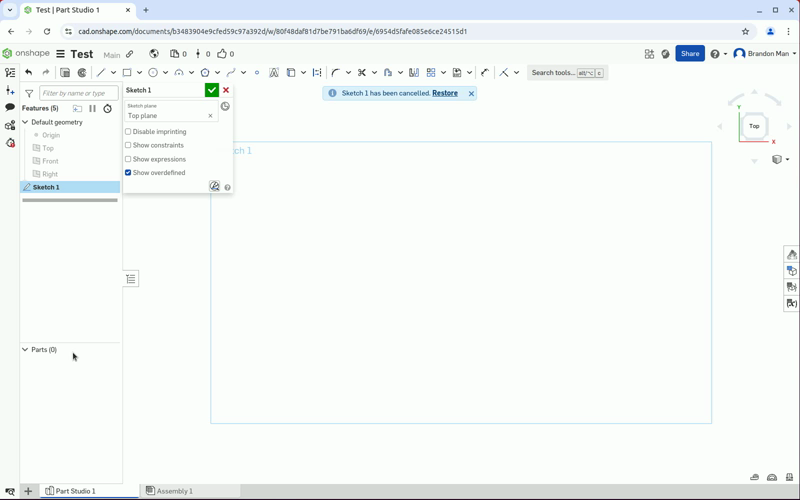
key(y)
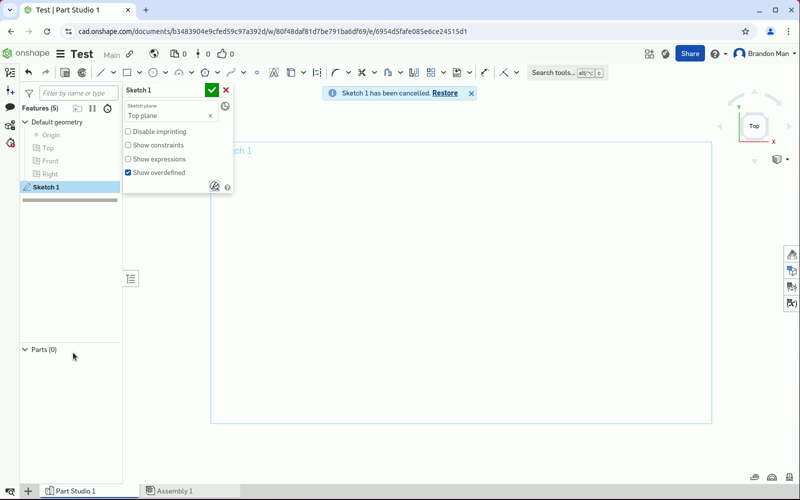
key(l)
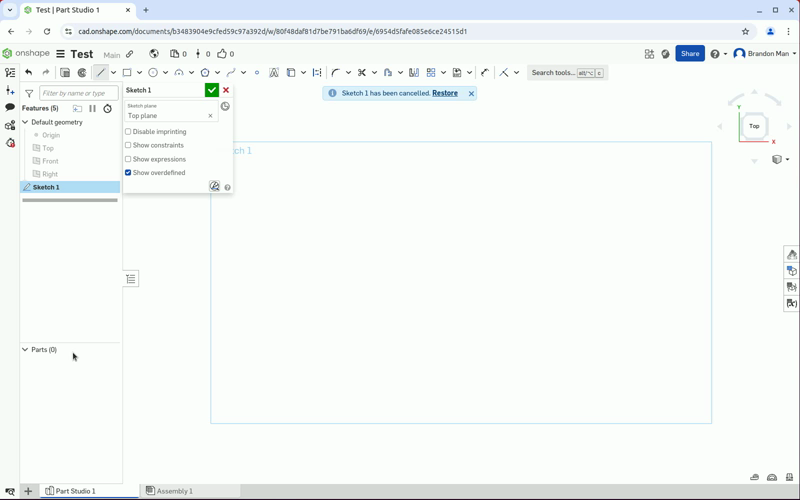
key_down(shift)
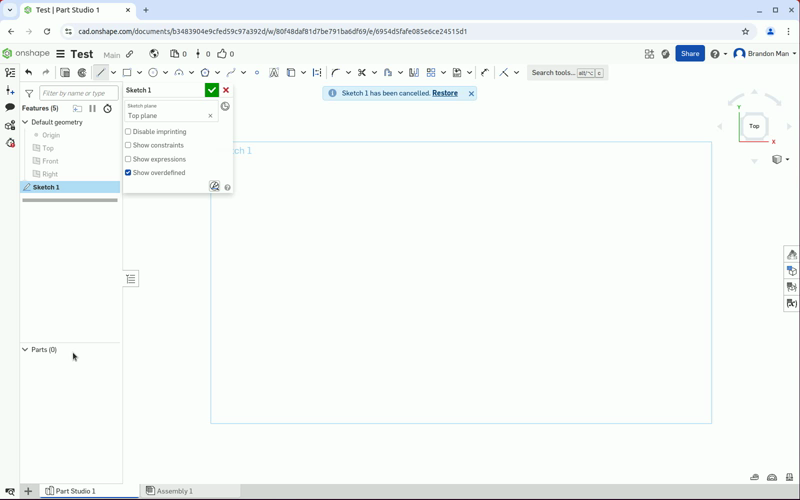
mouse_move(460, 282)
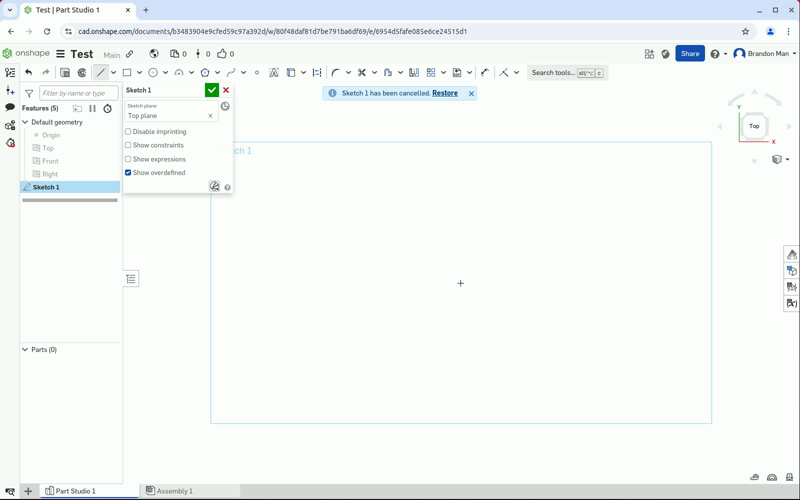
click(460, 282)
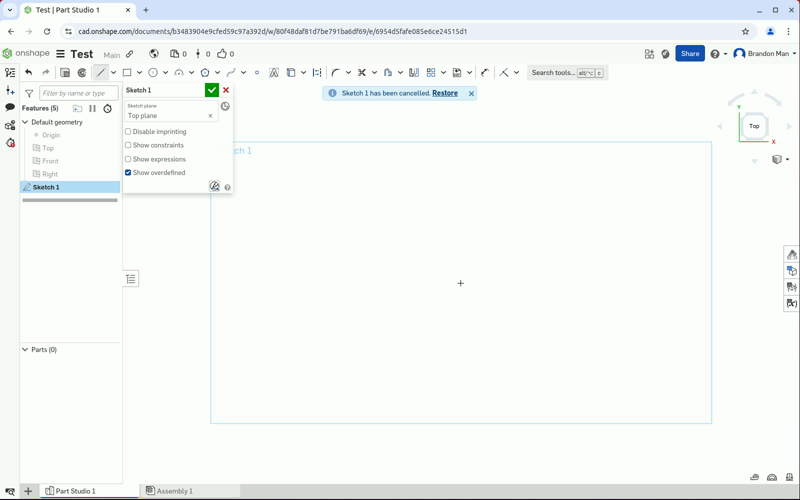
key_up(shift)
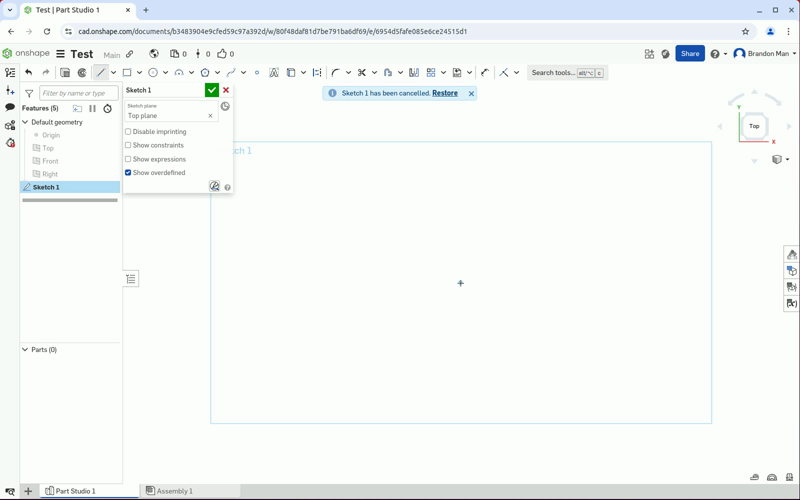
key_down(shift)
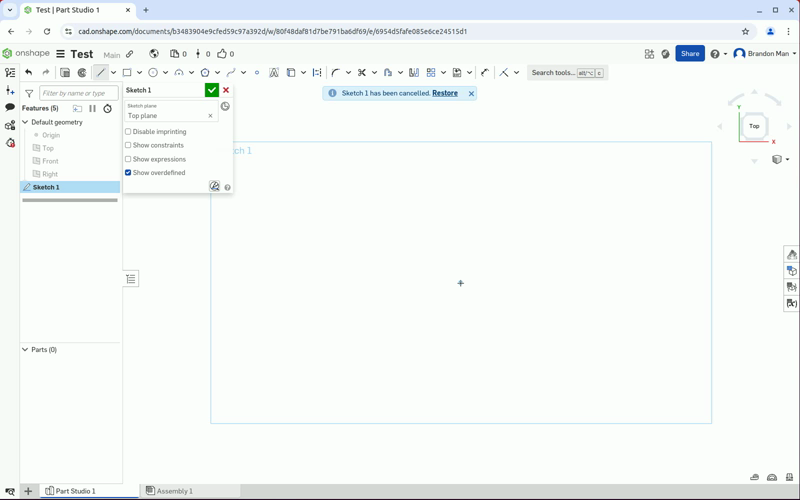
mouse_move(573, 282)
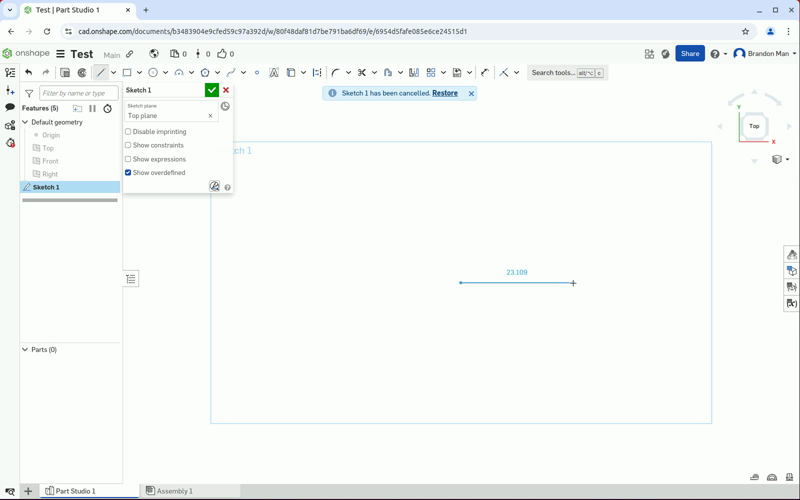
click(573, 282)
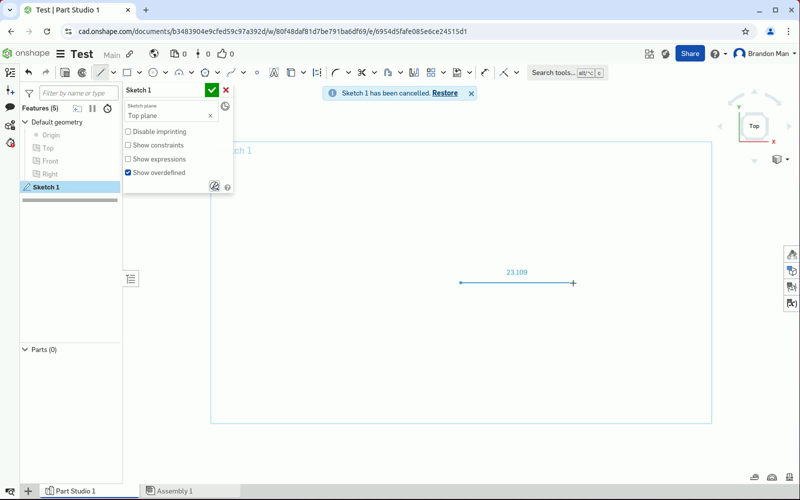
key_up(shift)
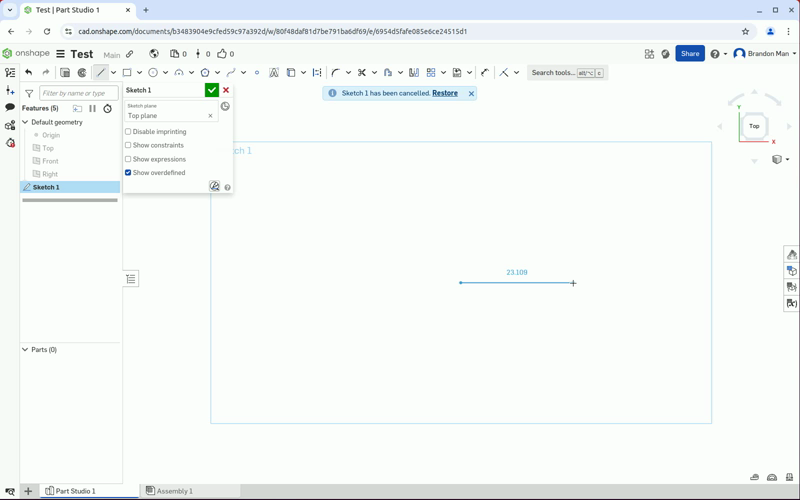
key_down(shift)
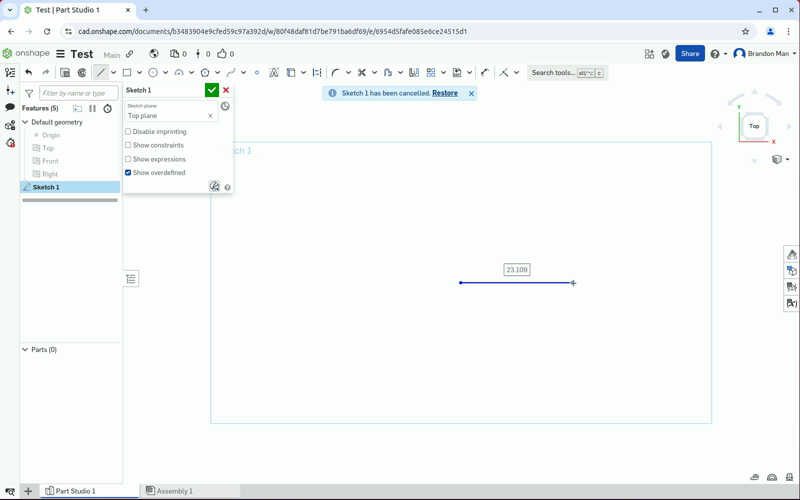
mouse_move(573, 211)
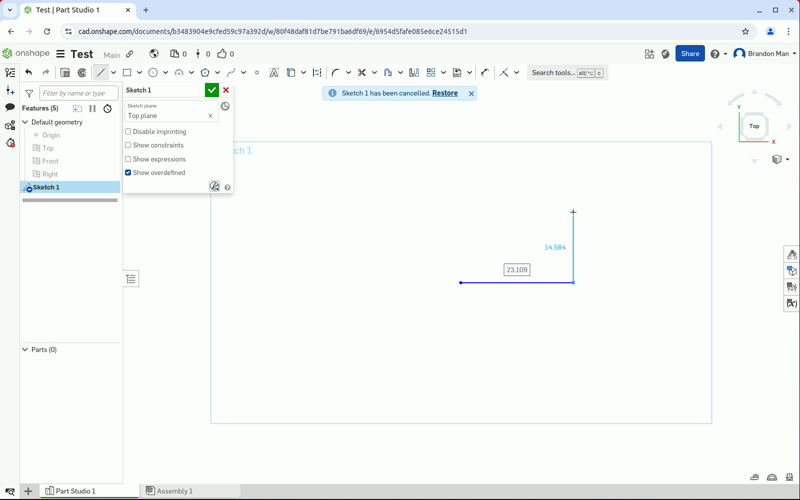
click(573, 211)
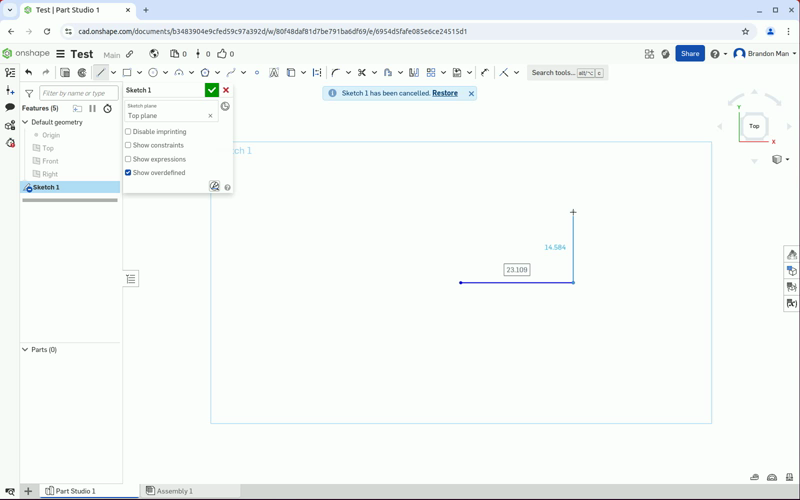
key_up(shift)
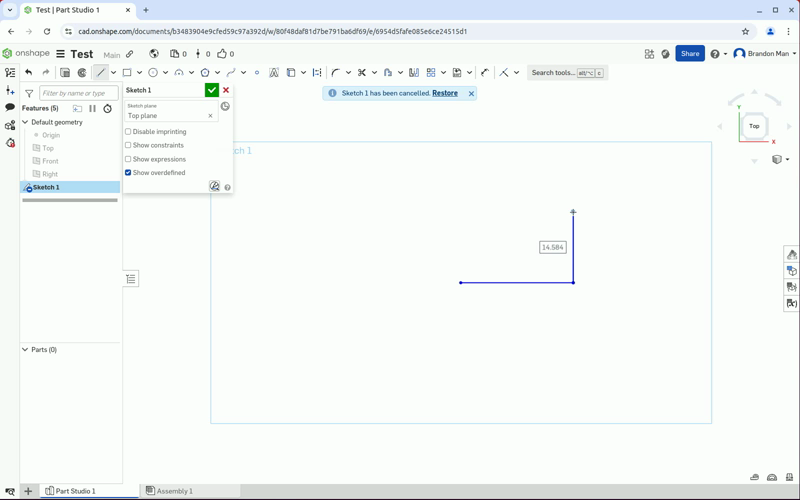
key_down(shift)
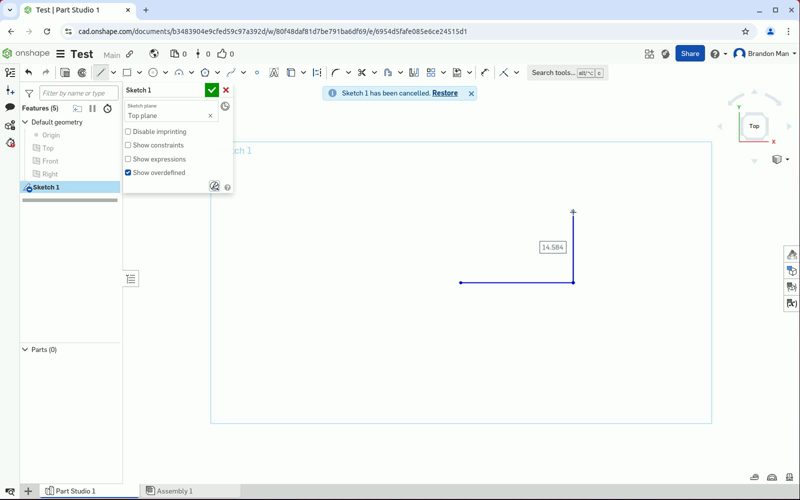
mouse_move(460, 211)
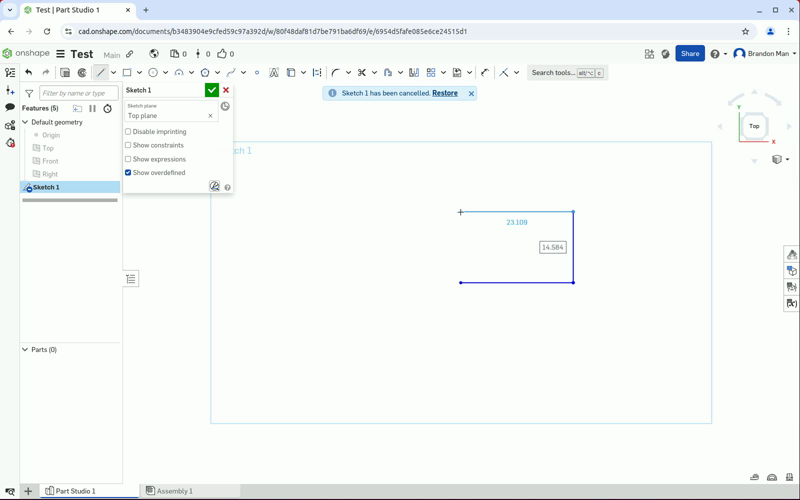
click(460, 211)
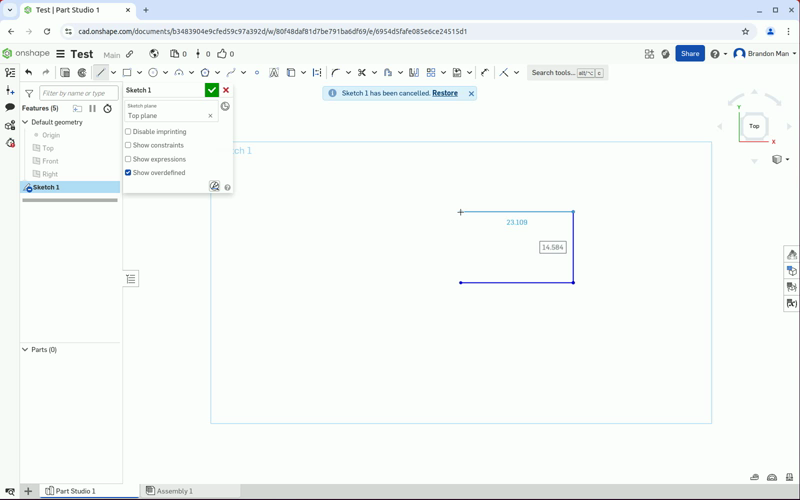
key_up(shift)
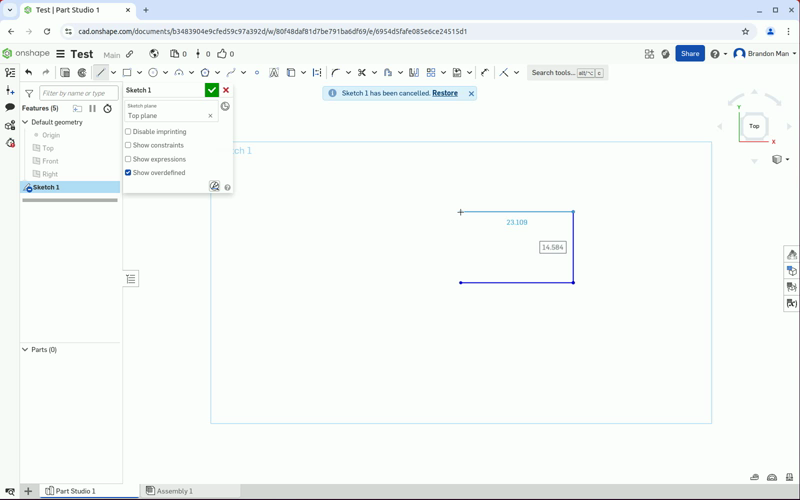
key_down(shift)
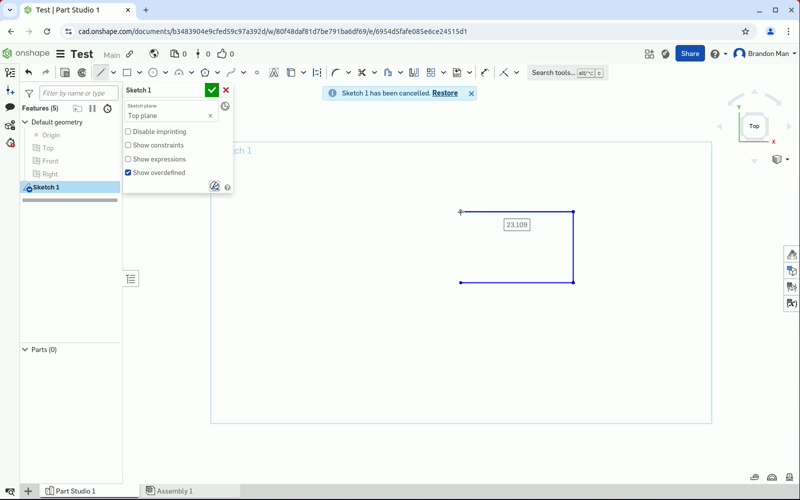
mouse_move(460, 282)
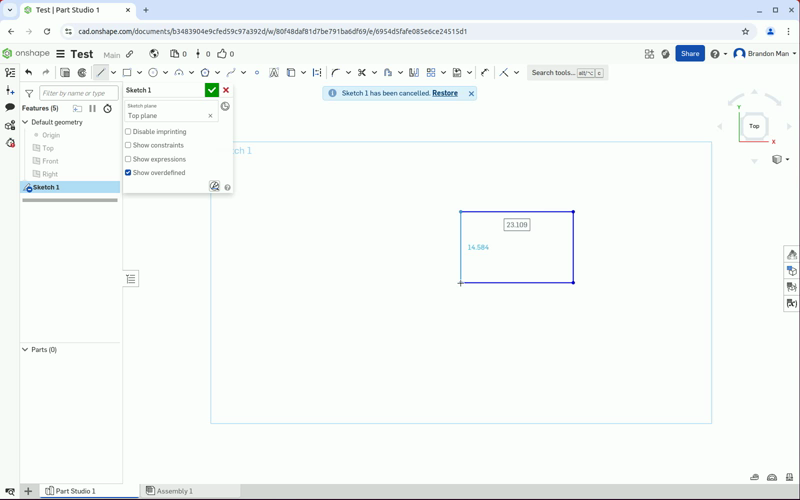
key_up(shift)
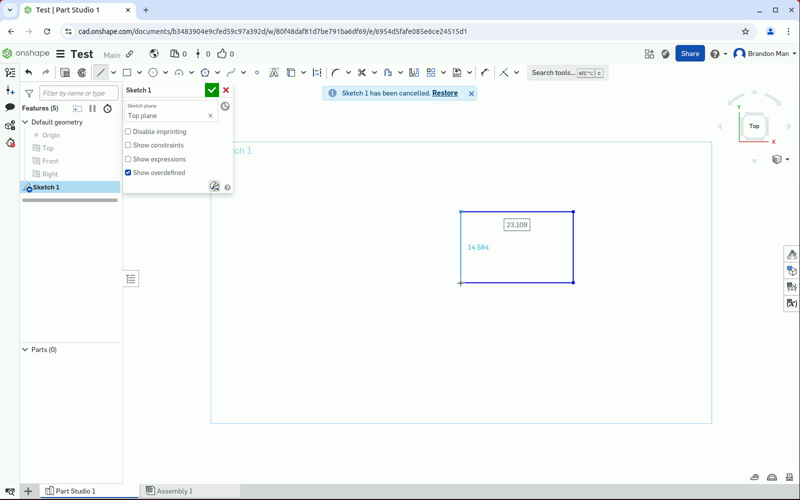
click(460, 282)
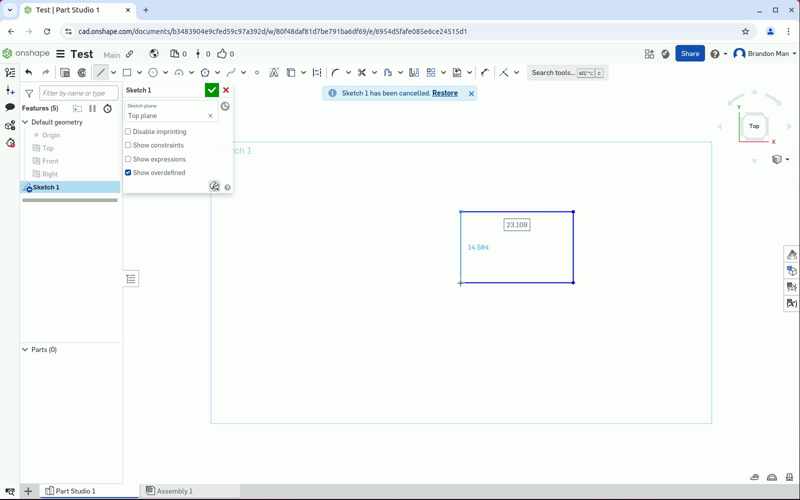
key(esc)
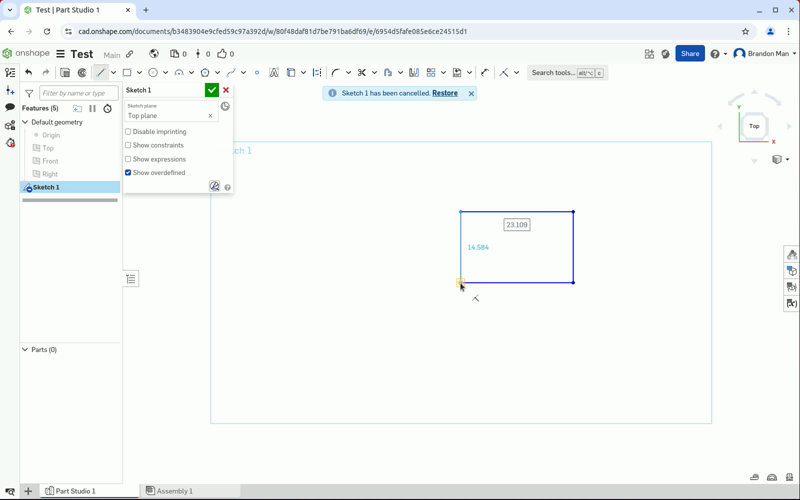
mouse_move(502, 264)
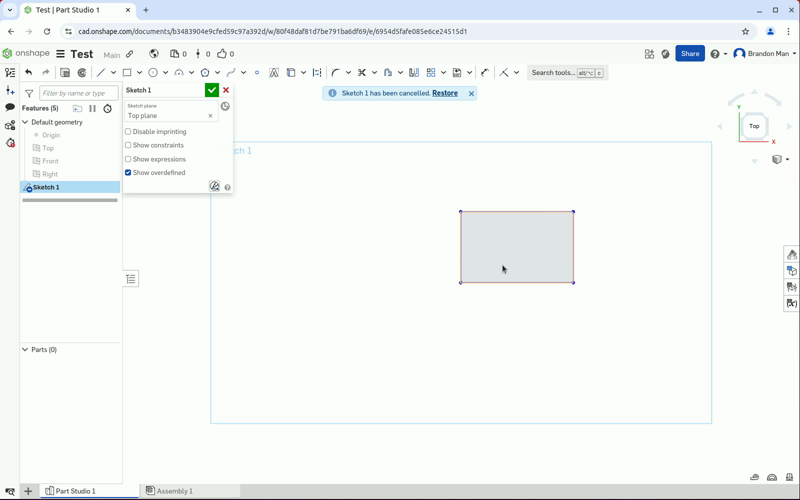
click(502, 264)
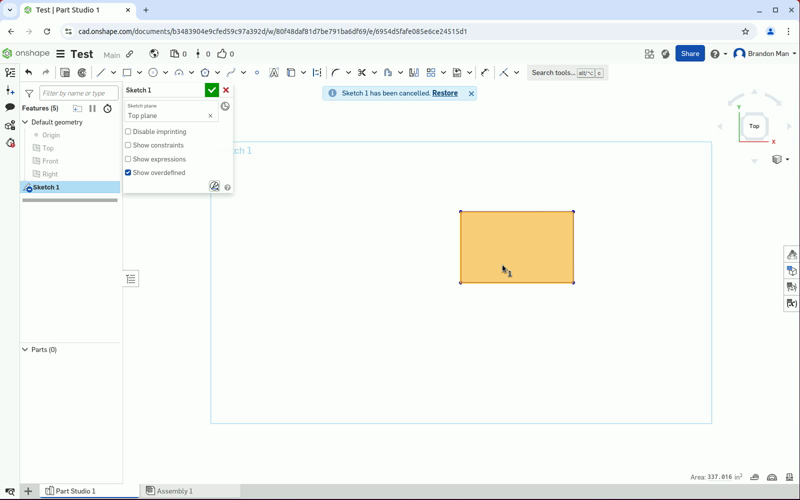
mouse_move(73, 352)
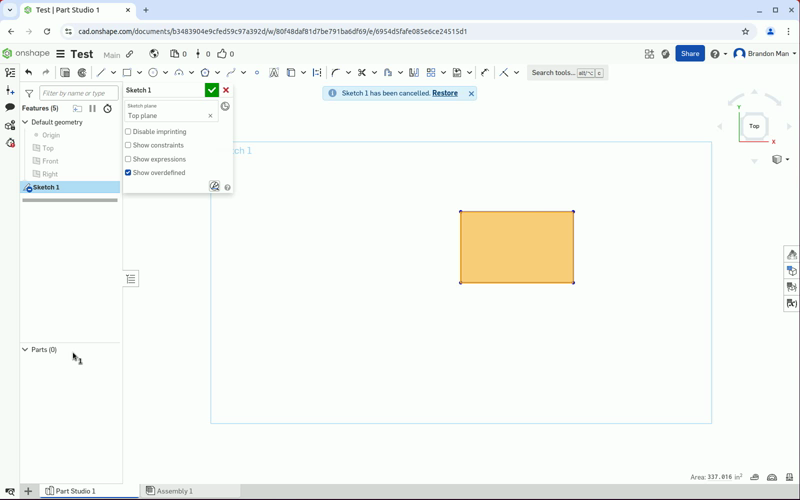
key(shift+y)
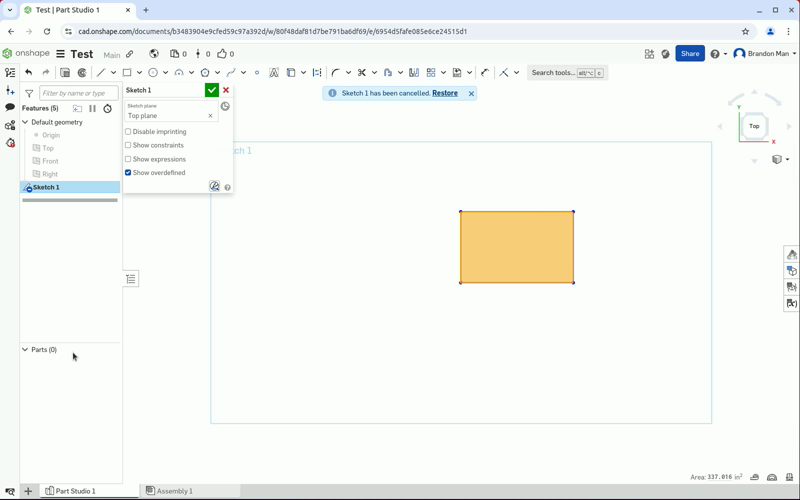
key(shift+e)
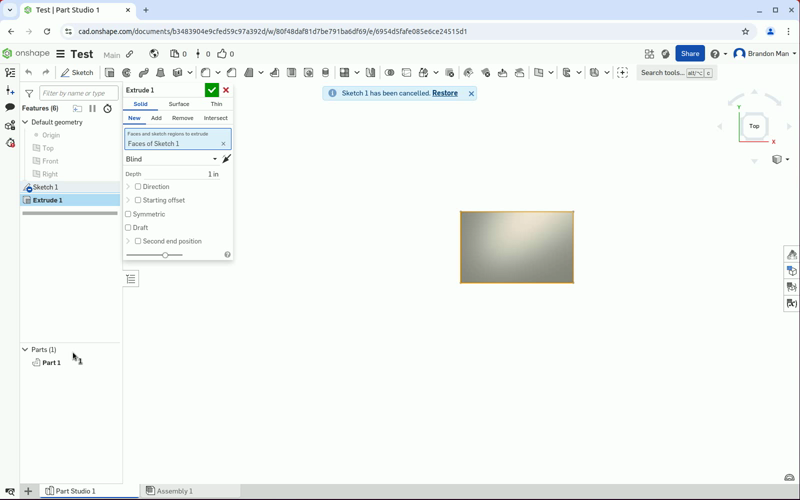
mouse_move(143, 106)
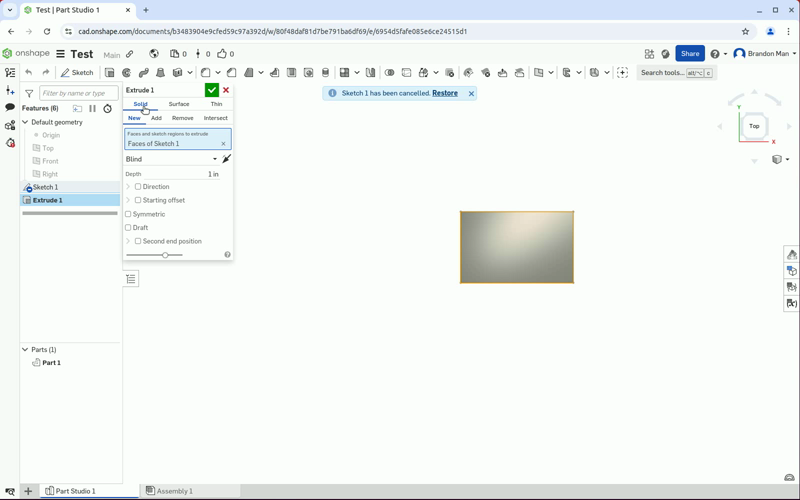
click(143, 106)
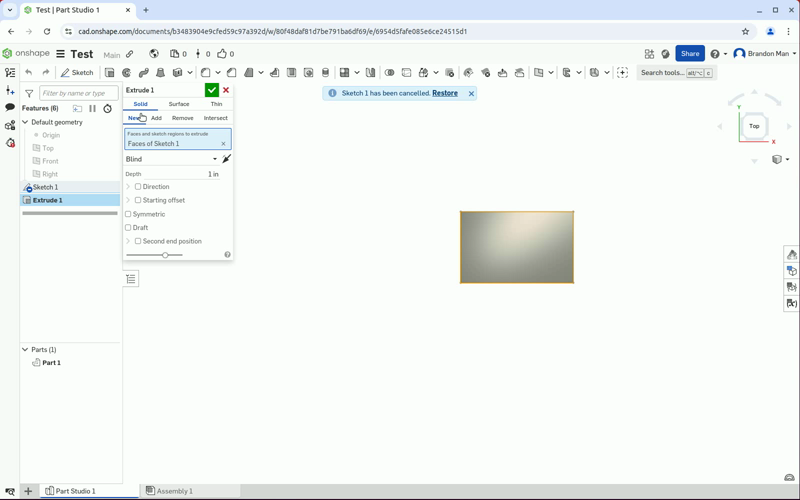
mouse_move(137, 120)
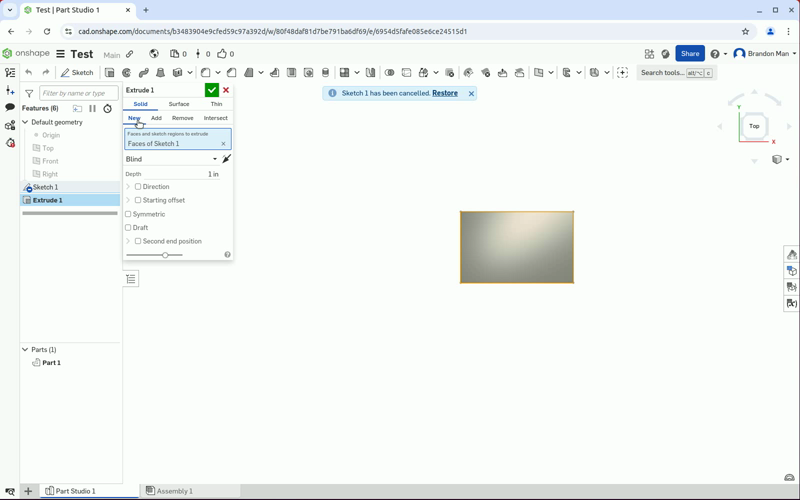
click(137, 120)
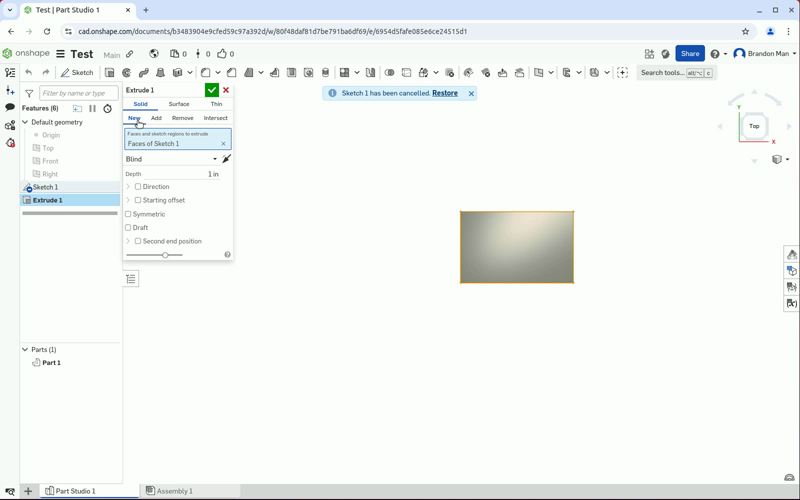
key(tab, 4)
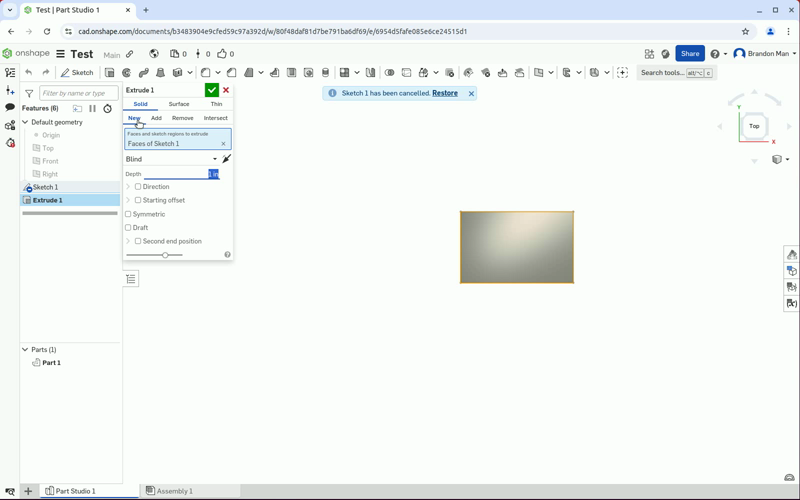
text(3.611)
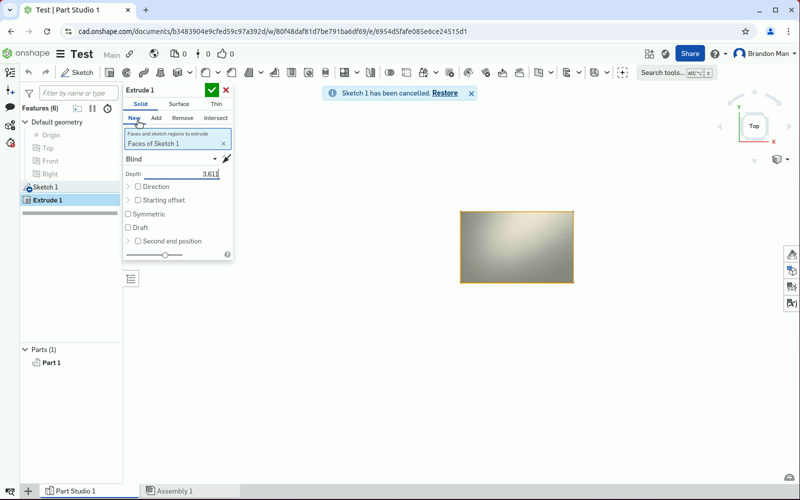
key(enter)
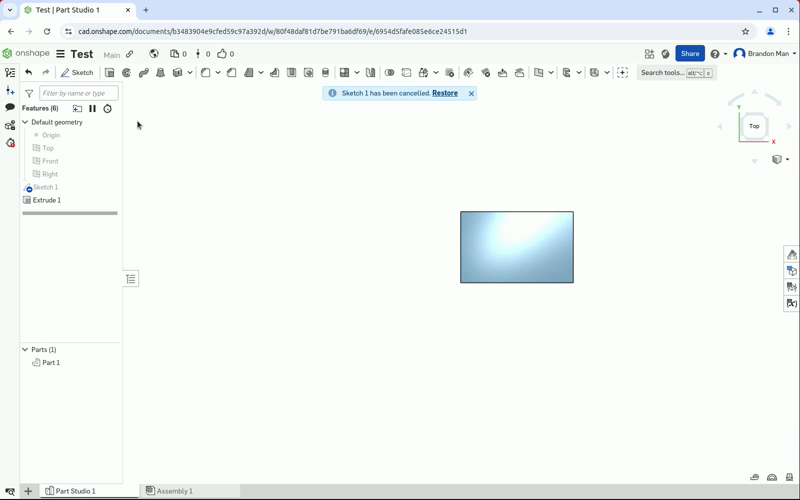
key(shift+h)
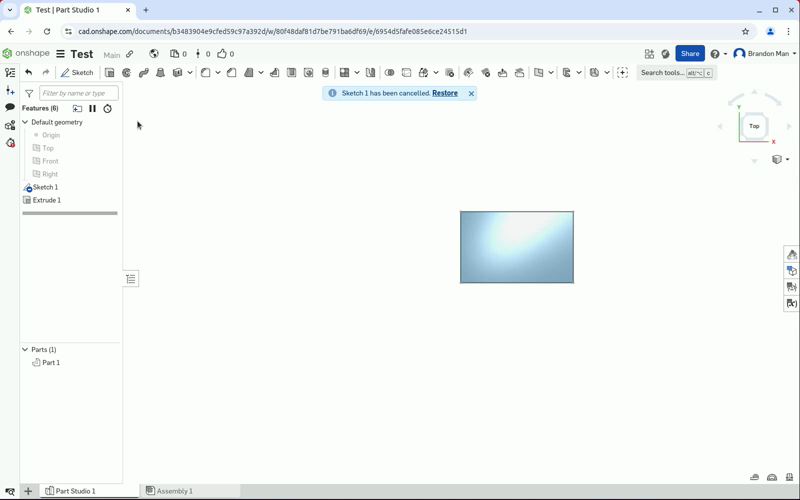
key(shift+h)
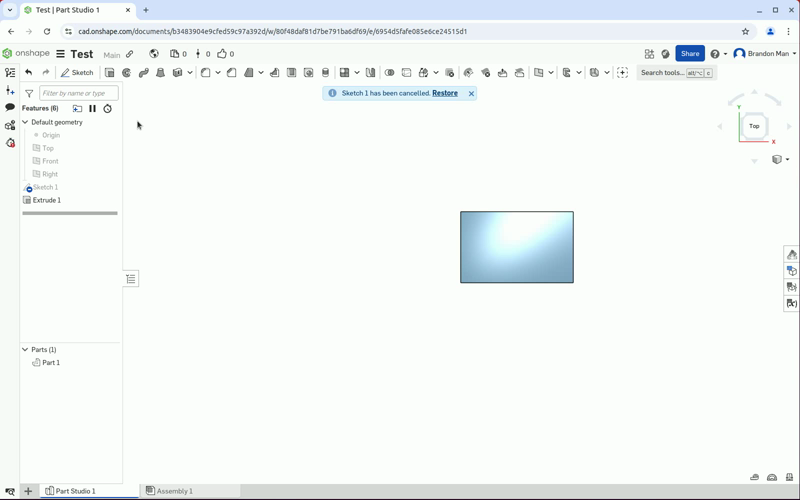
mouse_move(73, 189)
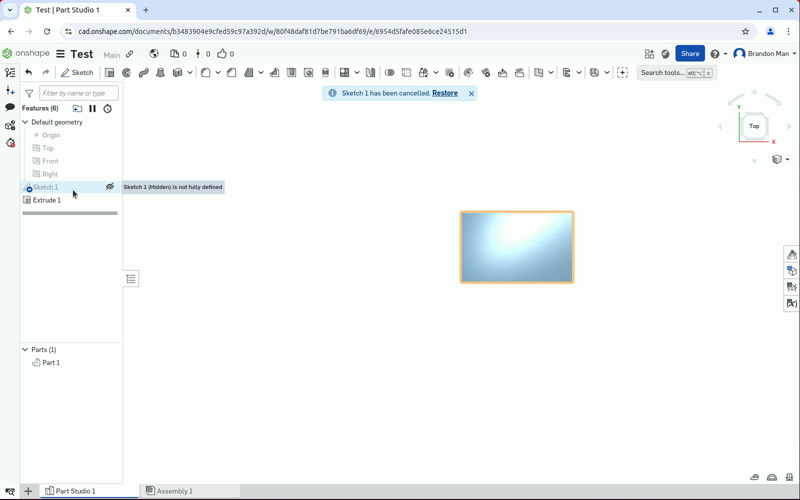
click(73, 189)
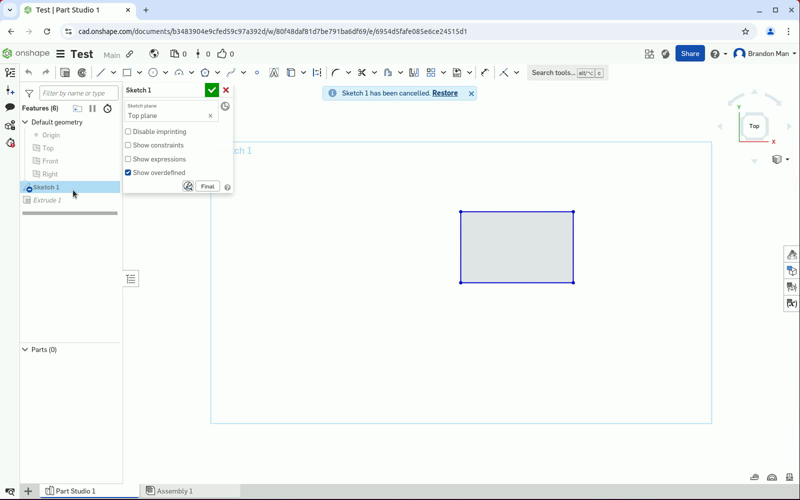
mouse_move(229, 92)
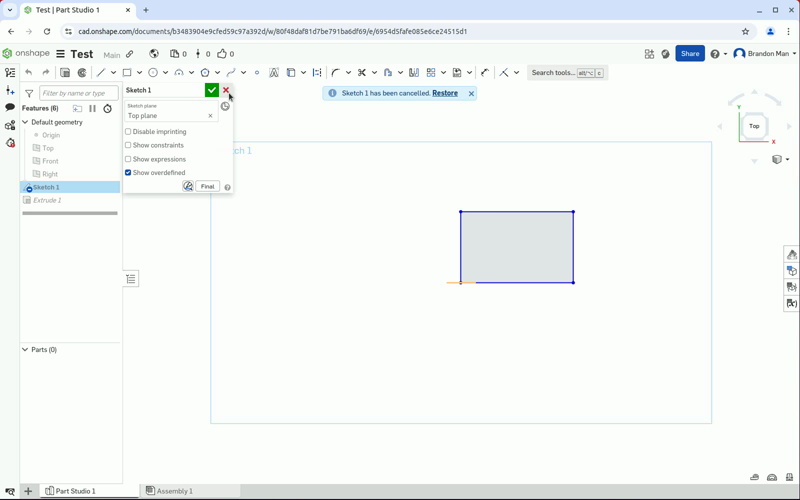
click(229, 92)
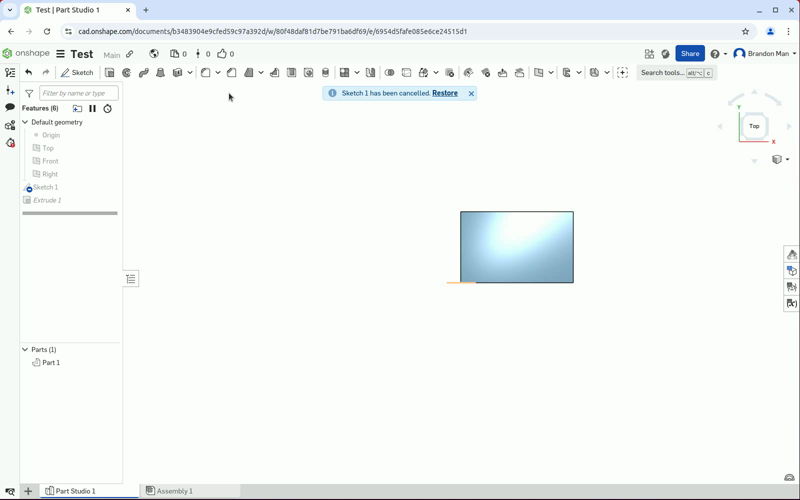
mouse_move(541, 75)
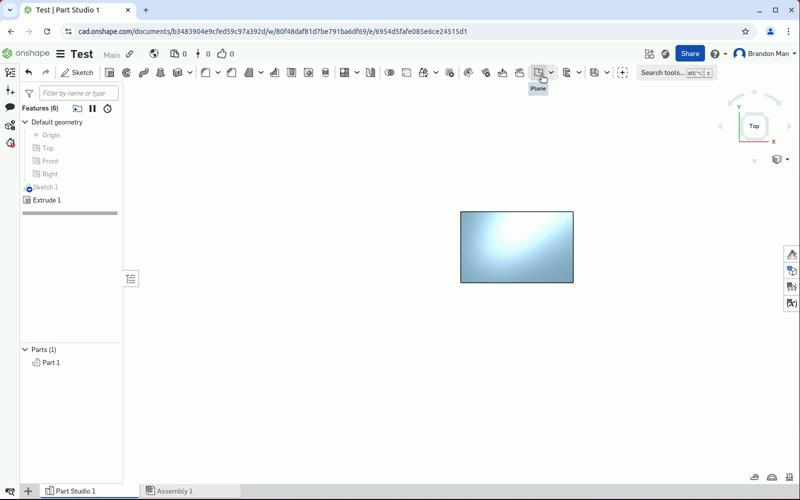
click(541, 75)
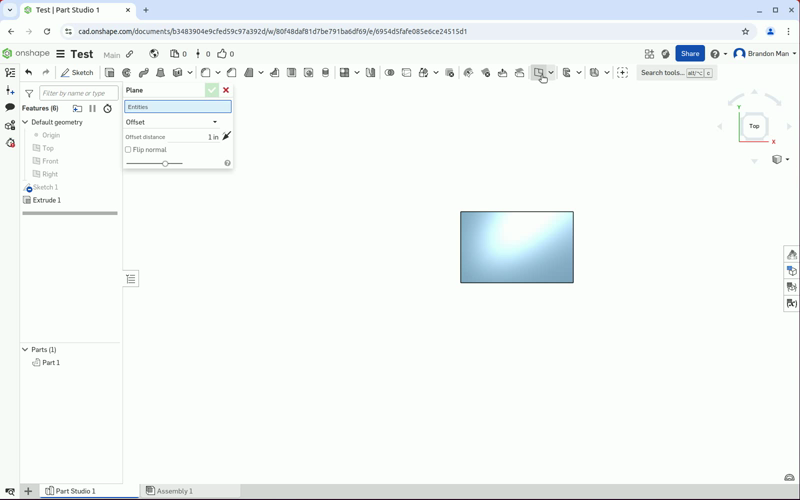
mouse_move(73, 150)
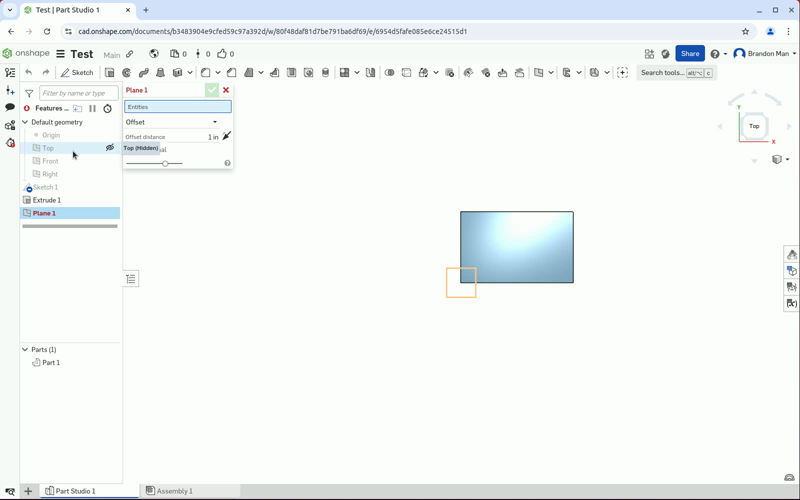
click(73, 150)
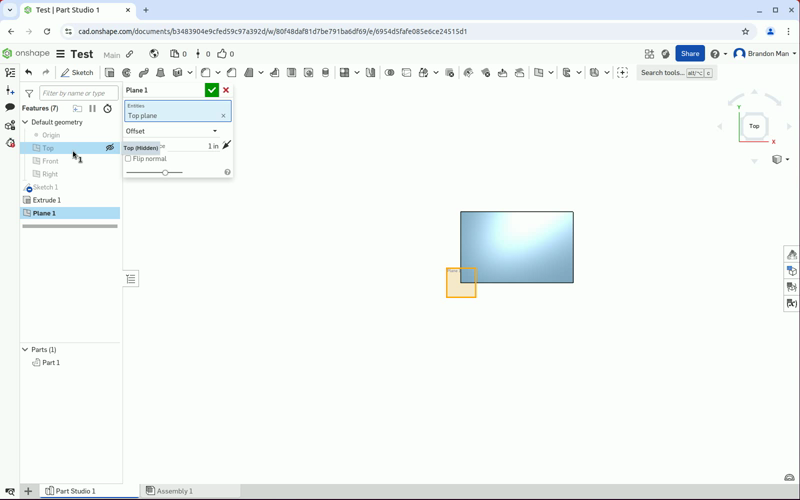
key(tab, 2)
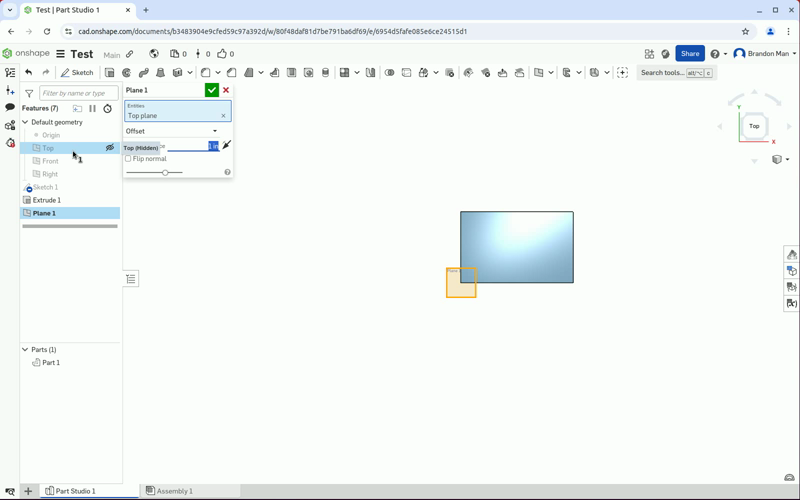
text(3.605)
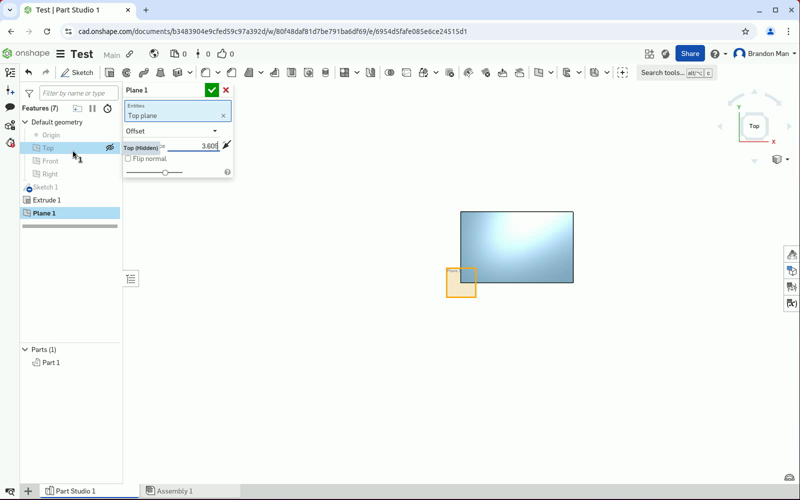
key(enter, 2)
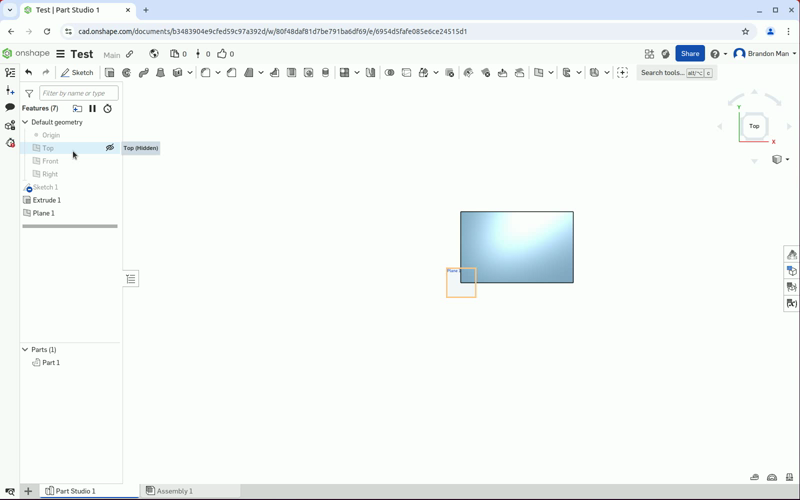
key(shift+s)
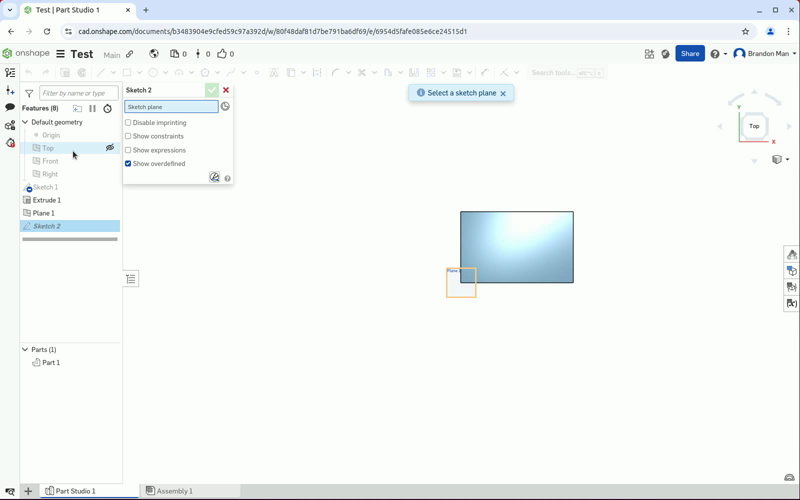
mouse_move(73, 215)
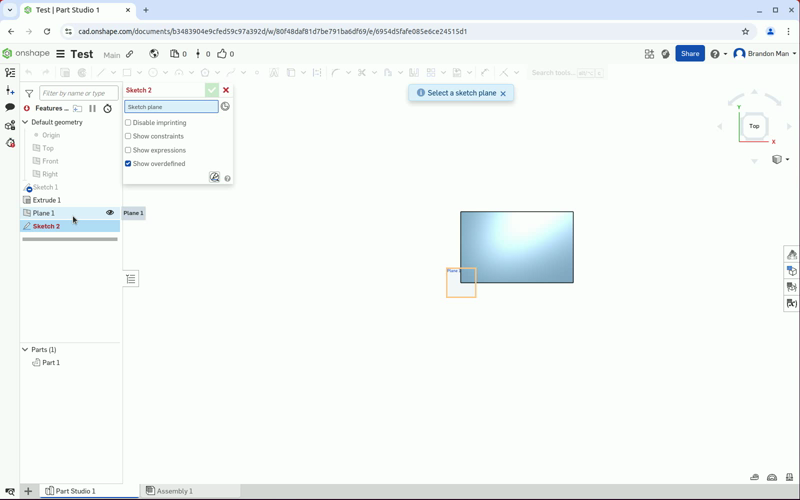
click(73, 215)
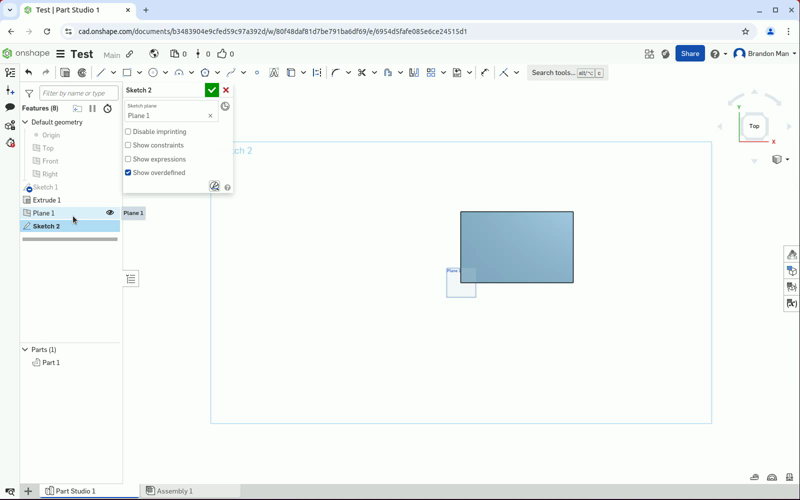
mouse_move(73, 352)
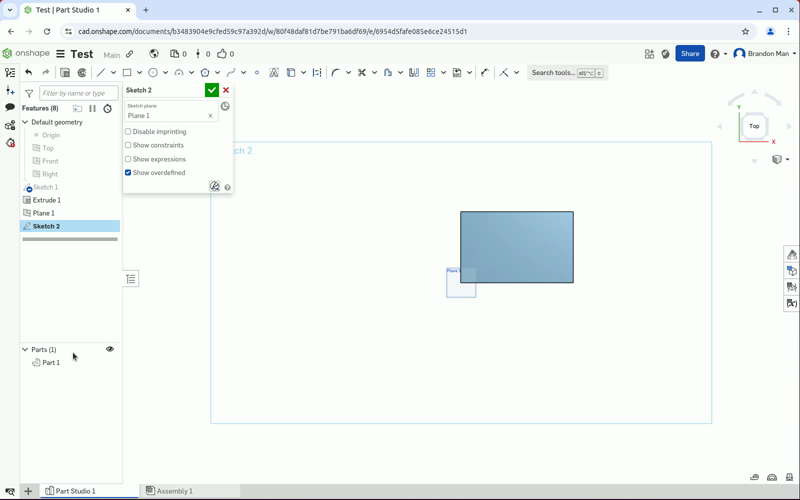
key(y)
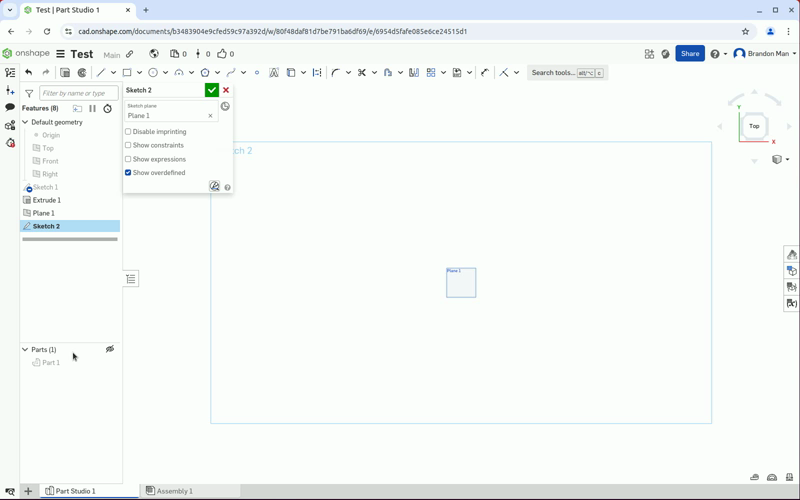
key(l)
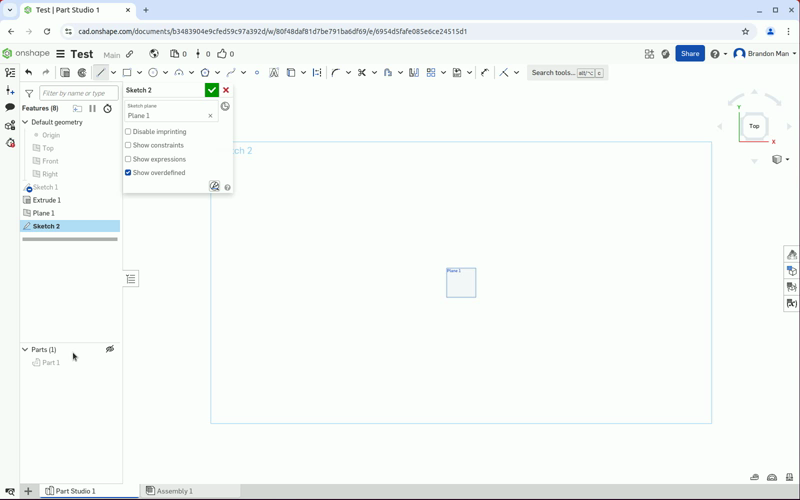
key_down(shift)
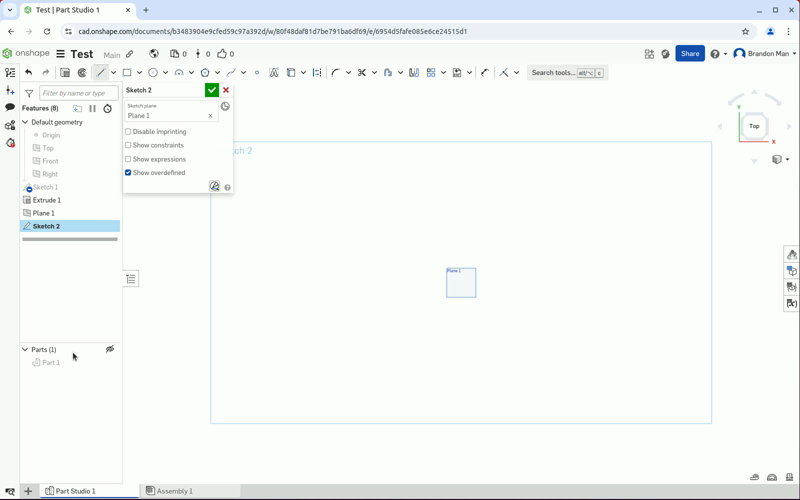
mouse_move(463, 280)
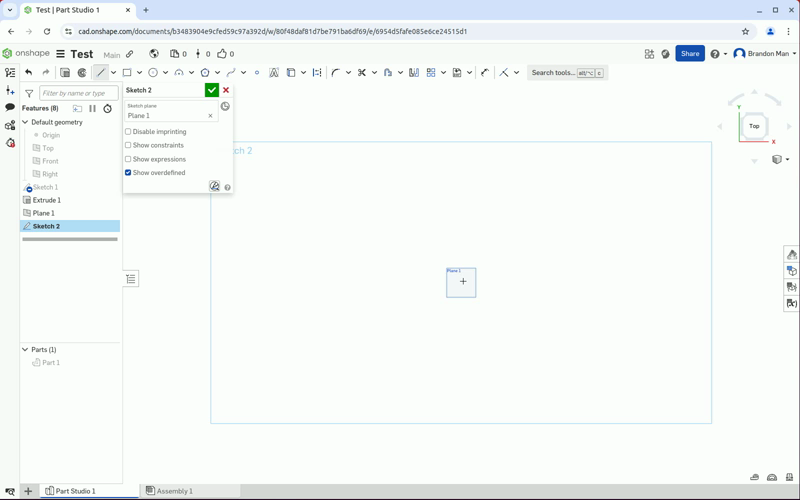
click(463, 280)
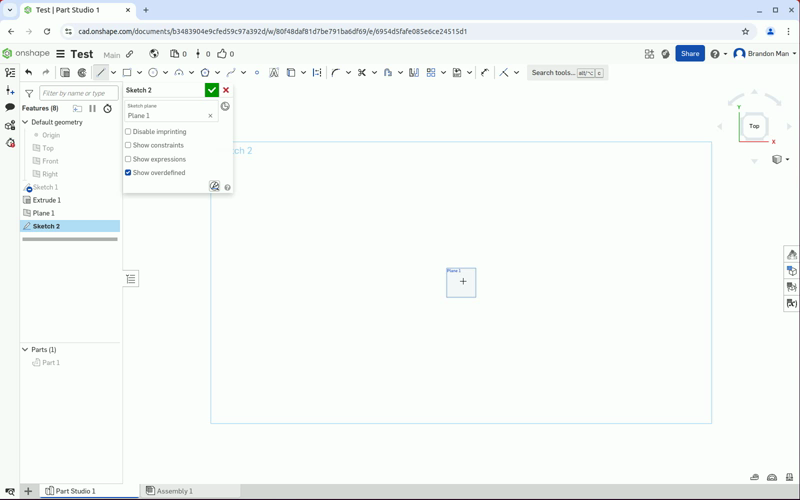
key_up(shift)
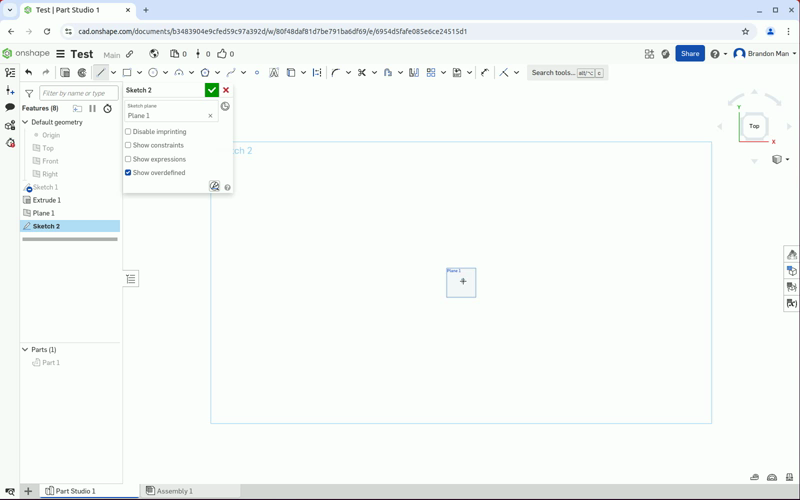
key_down(shift)
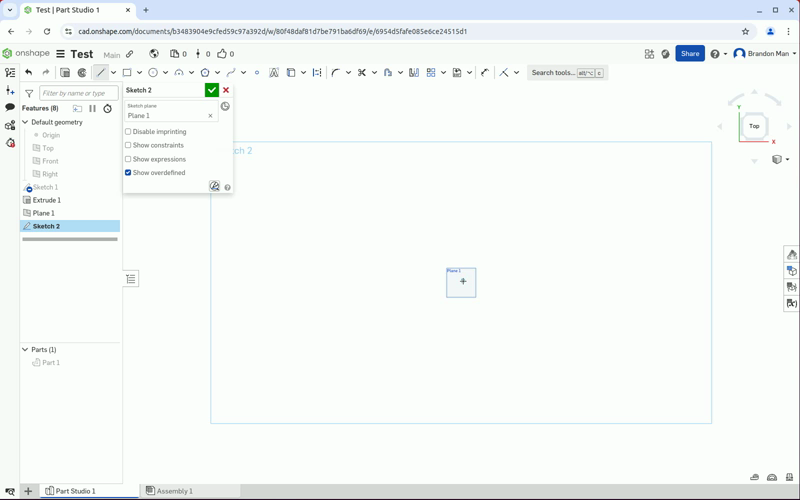
mouse_move(572, 280)
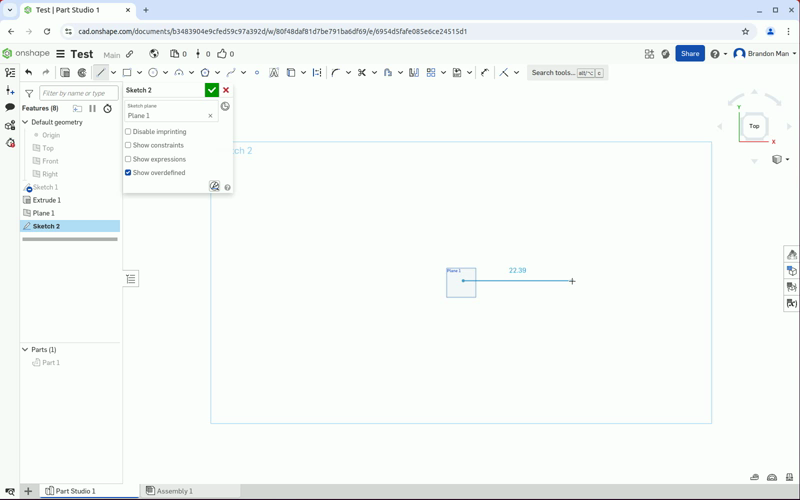
click(572, 280)
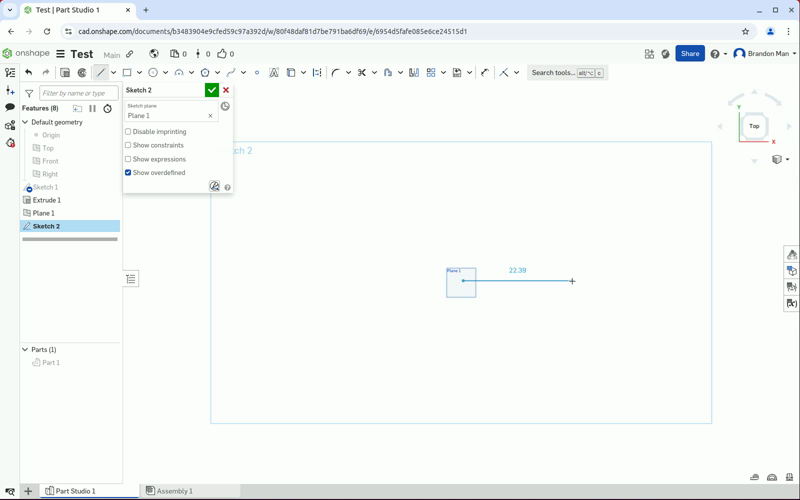
key_up(shift)
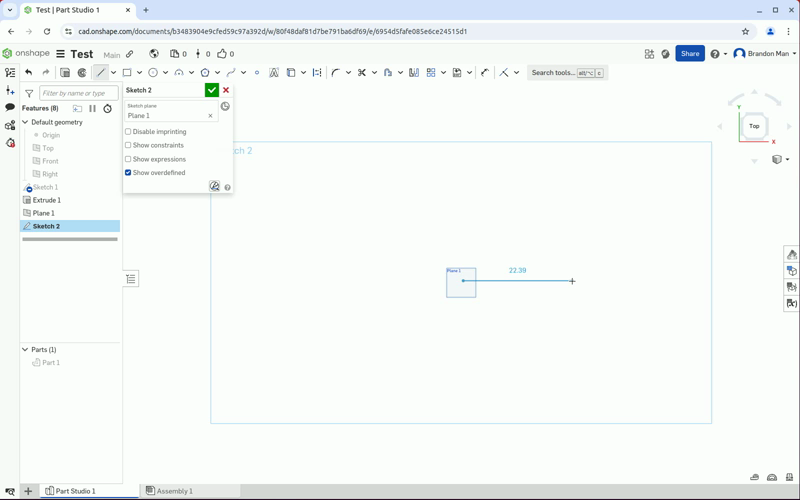
key_down(shift)
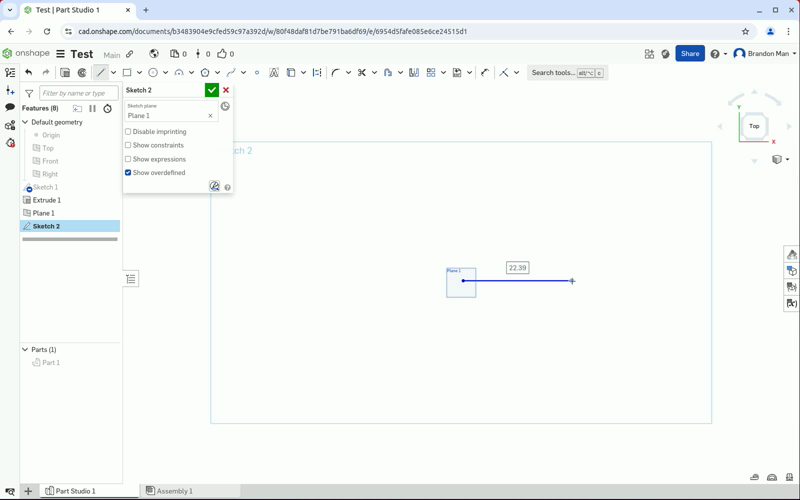
mouse_move(572, 213)
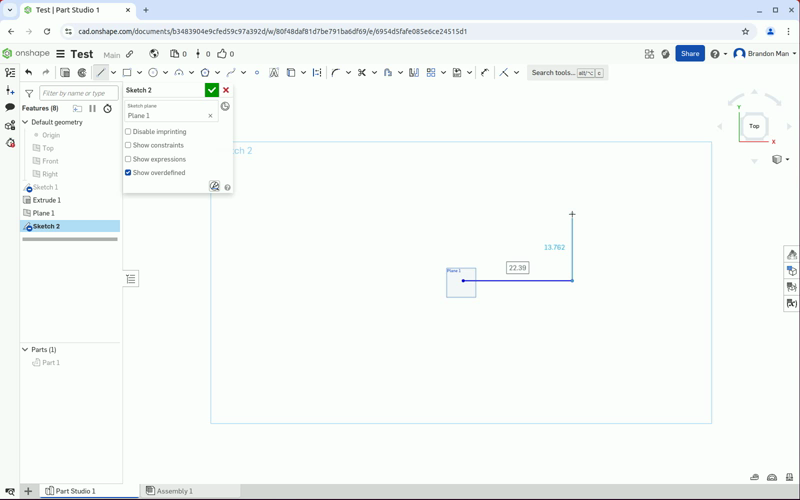
click(572, 213)
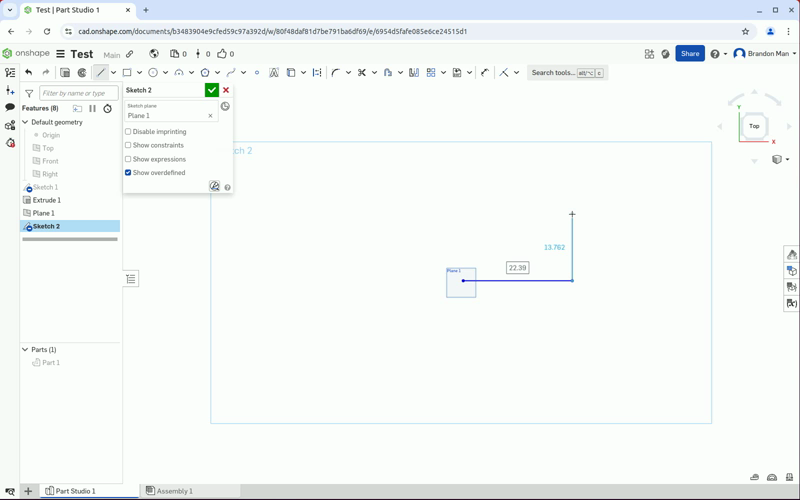
key_up(shift)
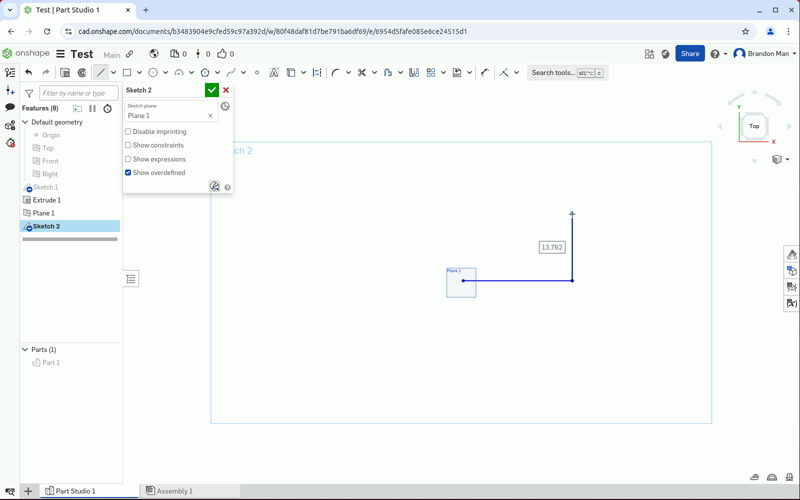
key_down(shift)
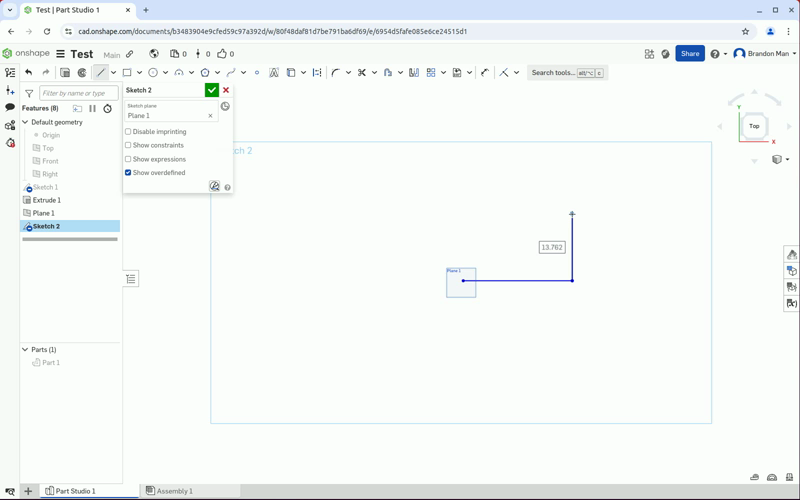
mouse_move(463, 213)
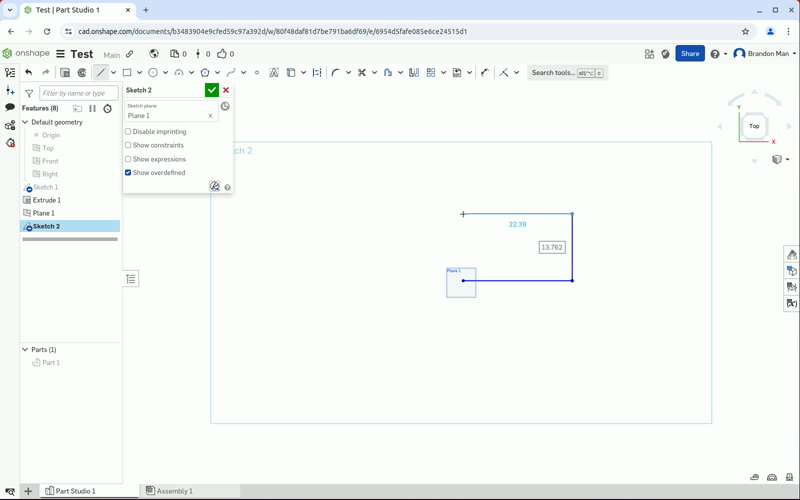
click(463, 213)
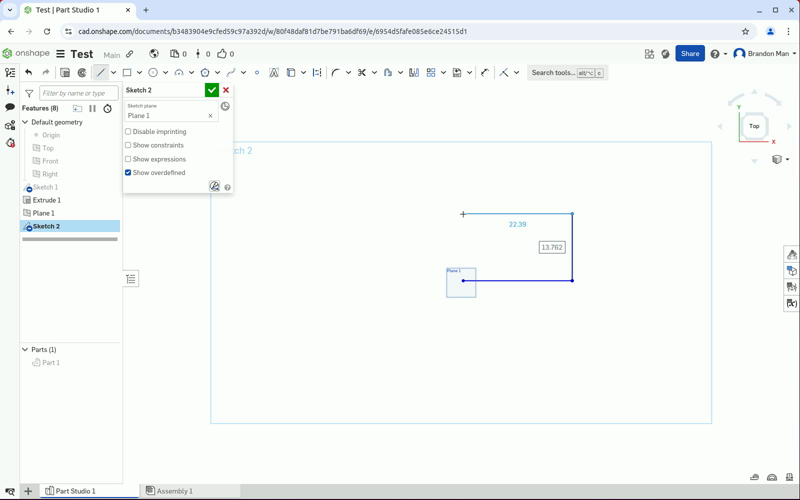
key_up(shift)
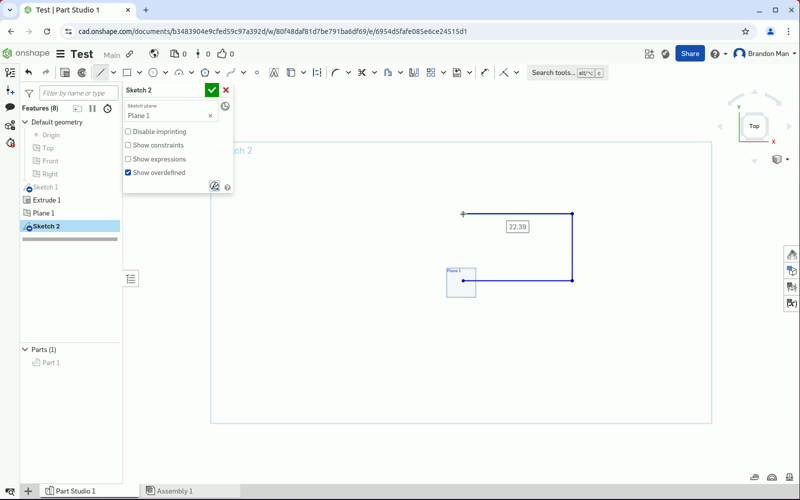
key_down(shift)
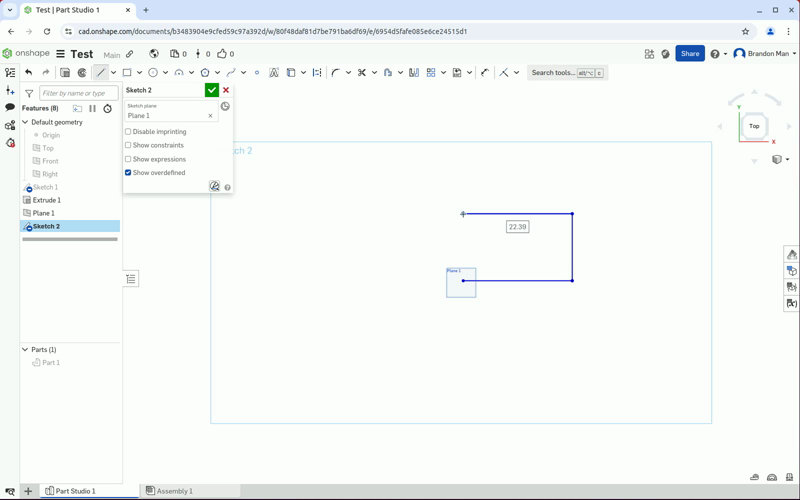
mouse_move(463, 280)
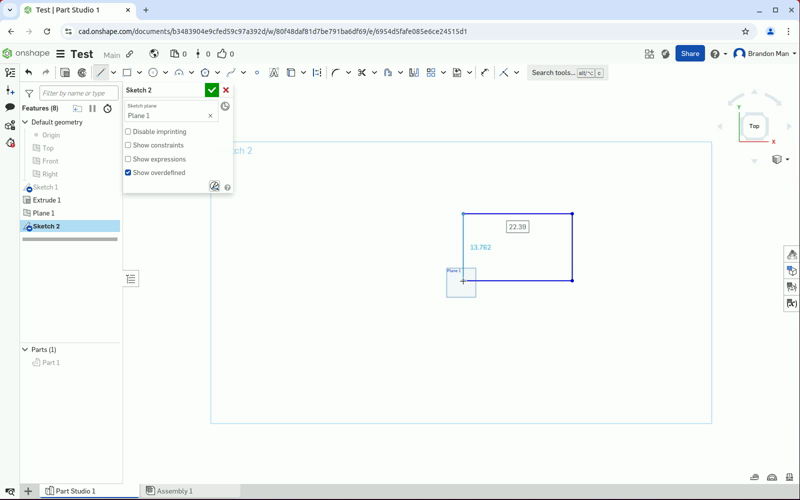
key_up(shift)
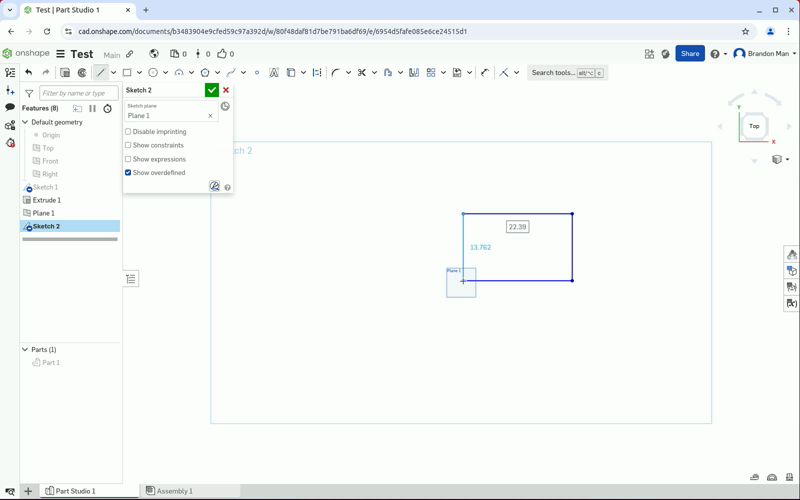
click(463, 280)
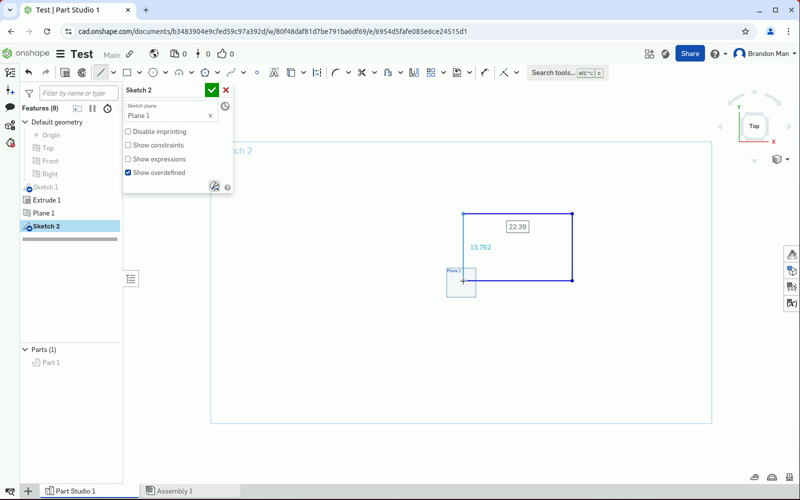
key(esc)
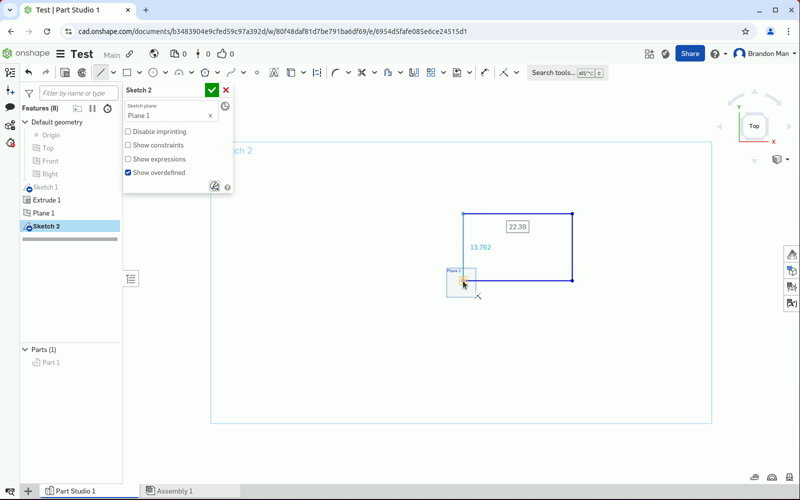
mouse_move(540, 268)
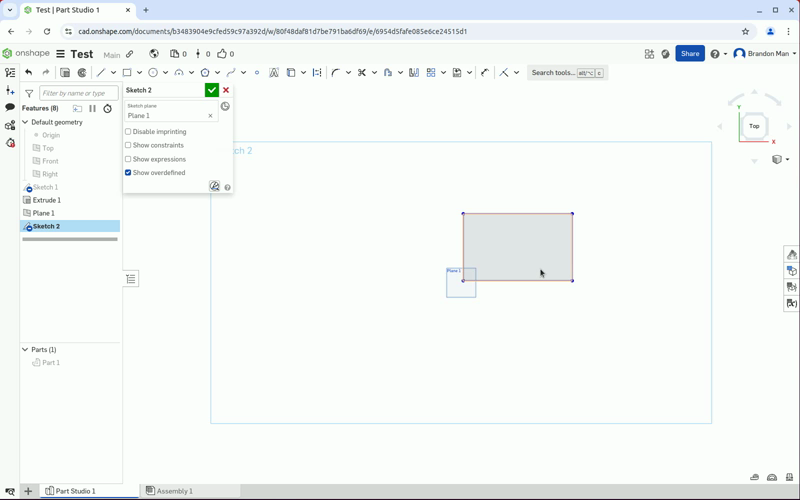
click(540, 268)
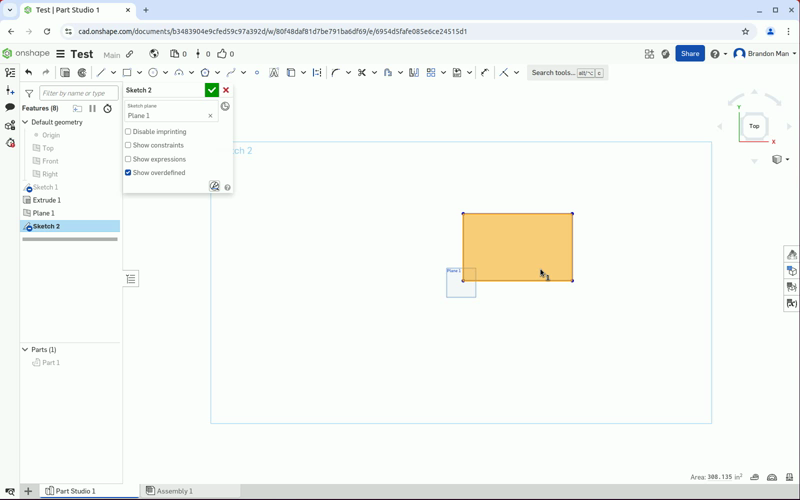
mouse_move(73, 352)
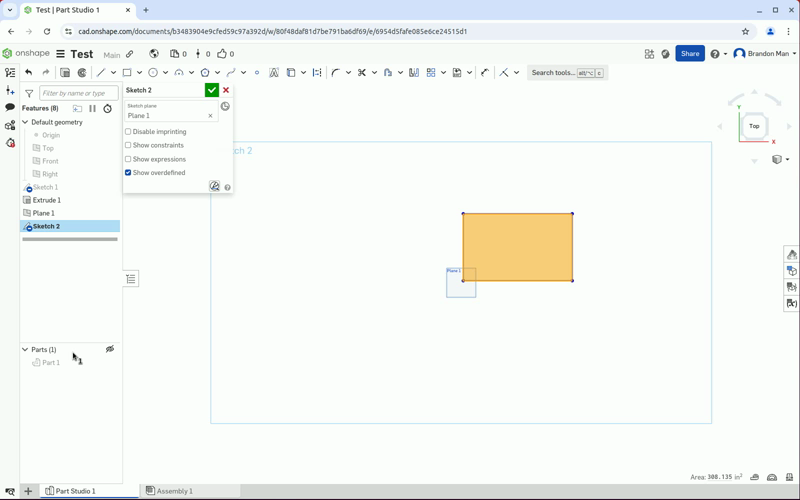
key(shift+y)
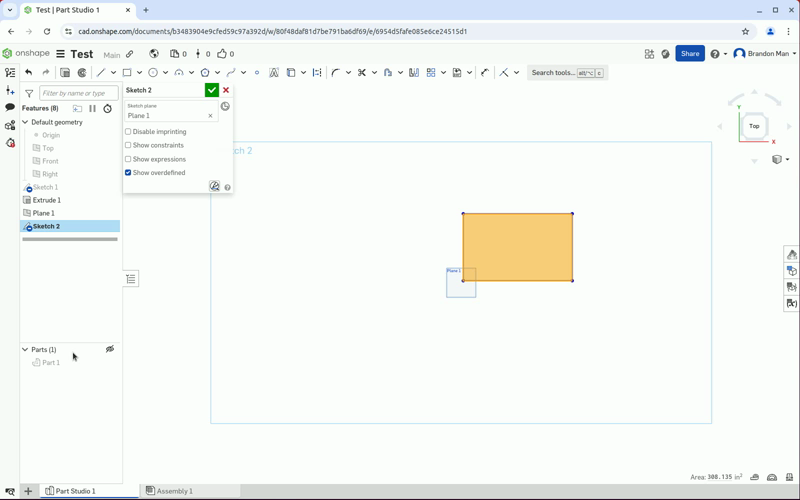
key(shift+e)
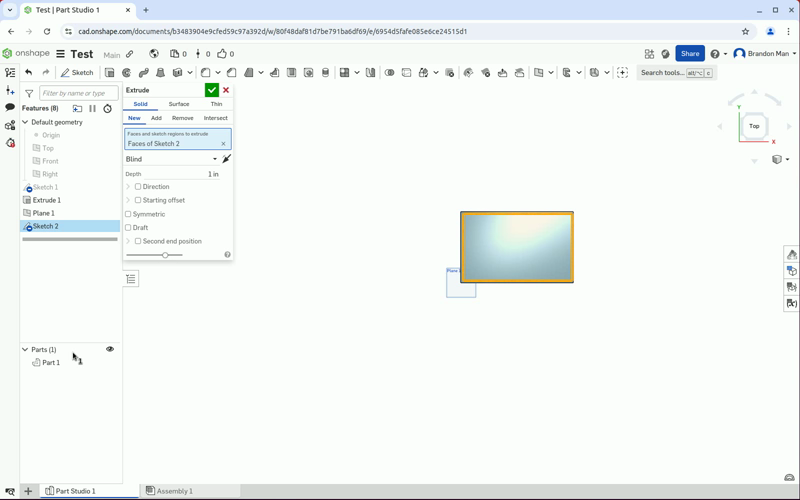
mouse_move(143, 106)
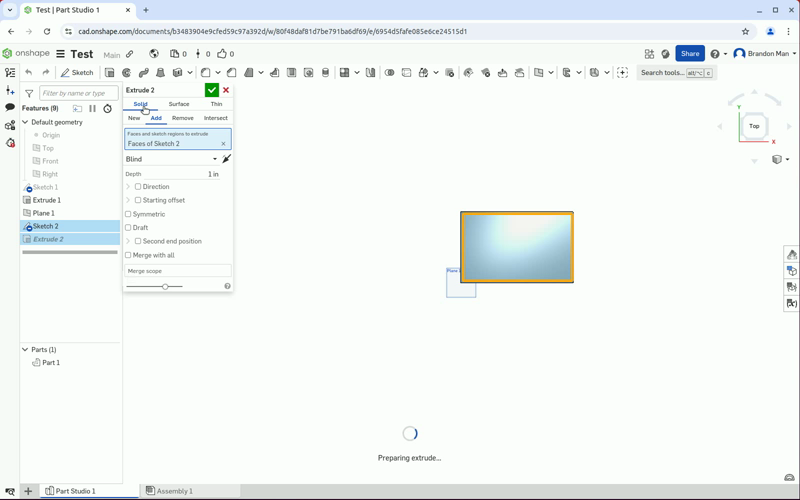
click(143, 106)
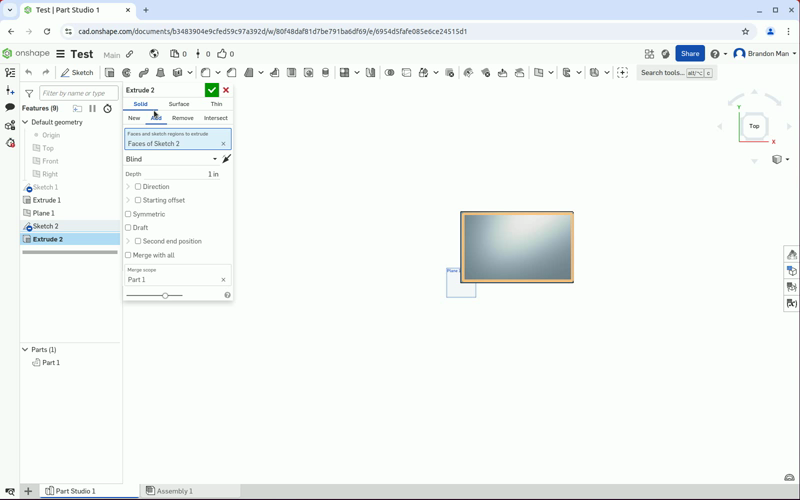
mouse_move(186, 120)
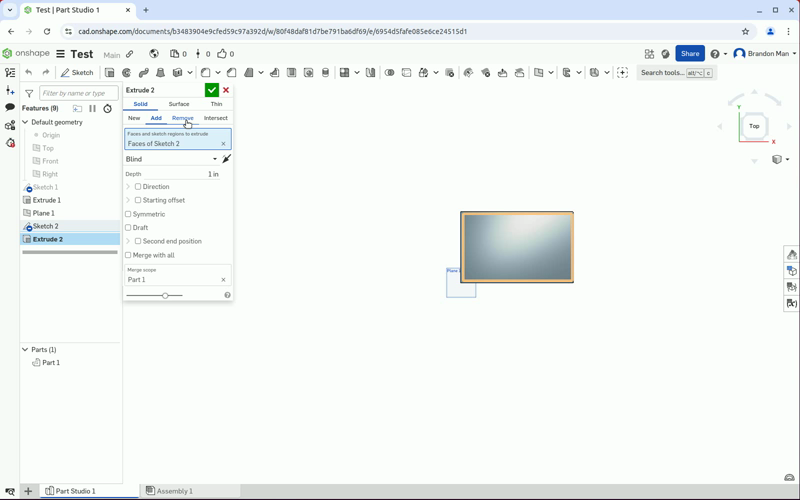
click(186, 120)
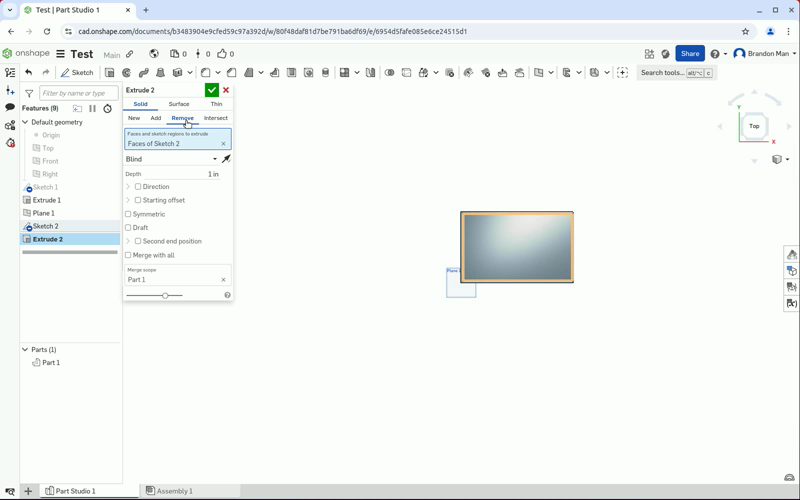
key(tab, 4)
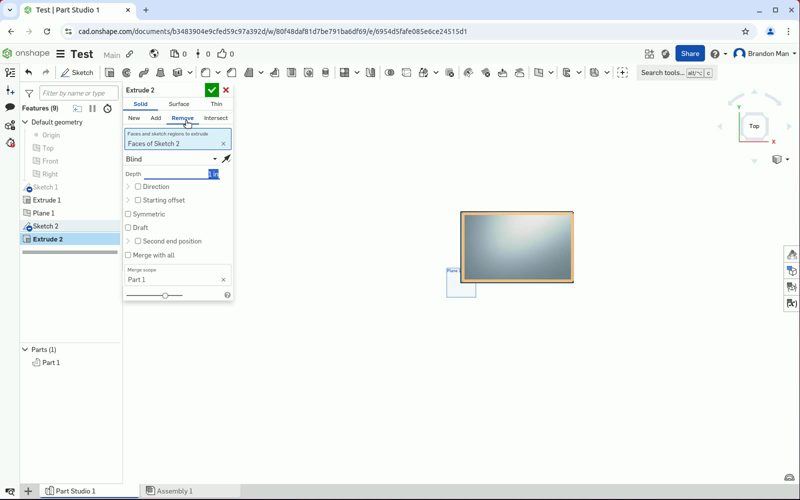
text(3.129)
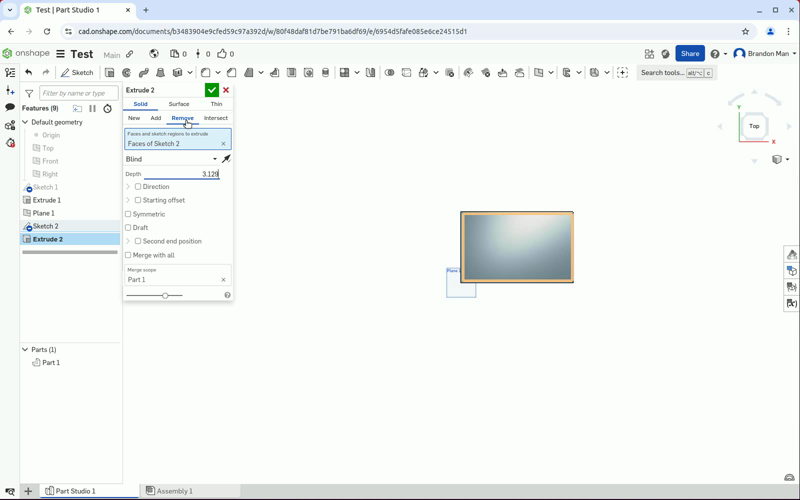
key(tab, 6)
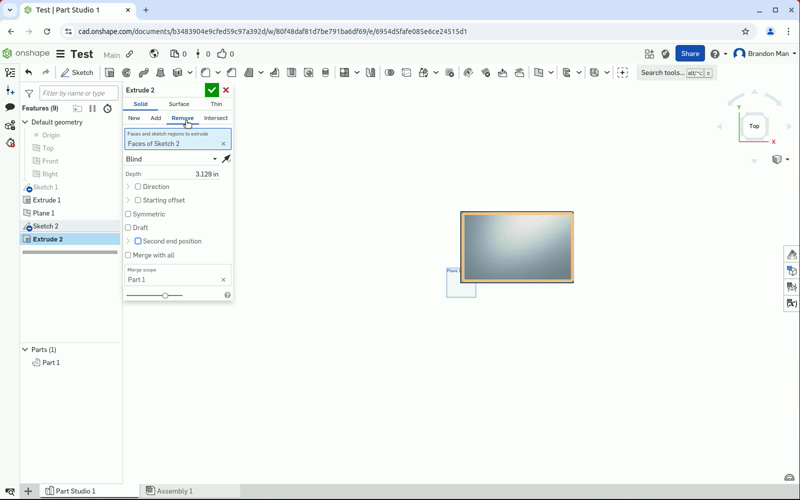
key(space)
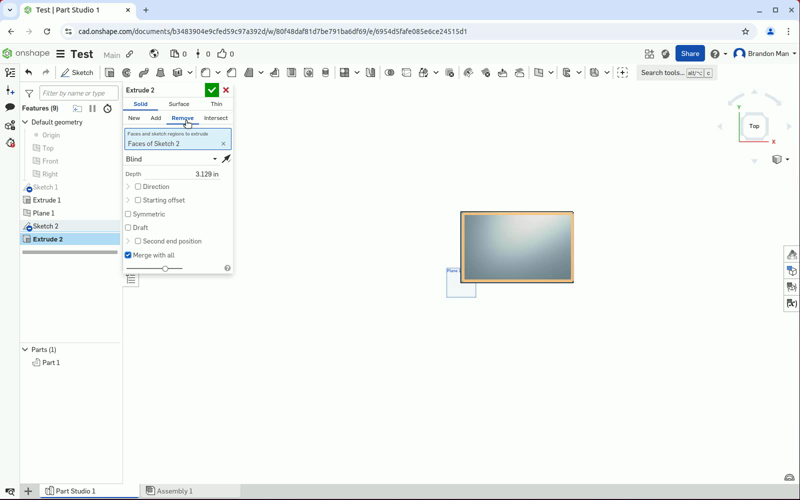
key(enter)
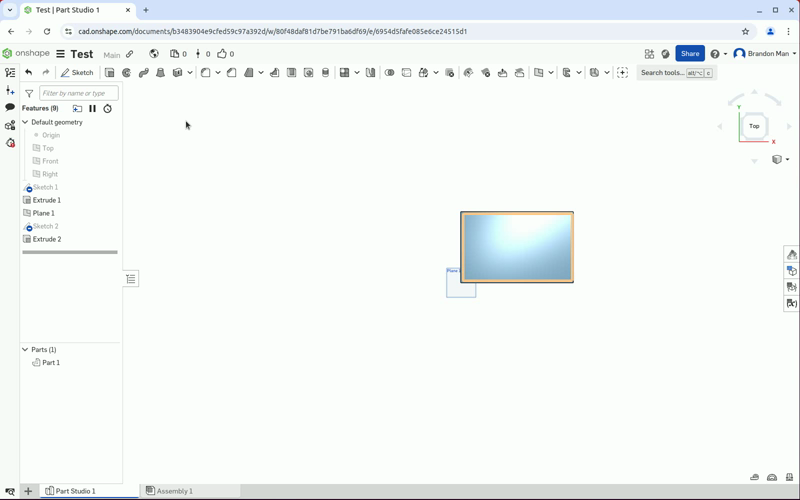
key(shift+h)
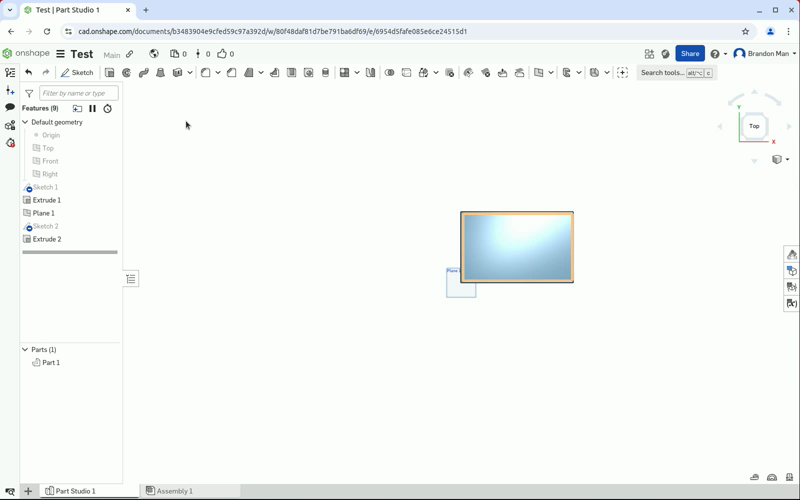
key(shift+h)
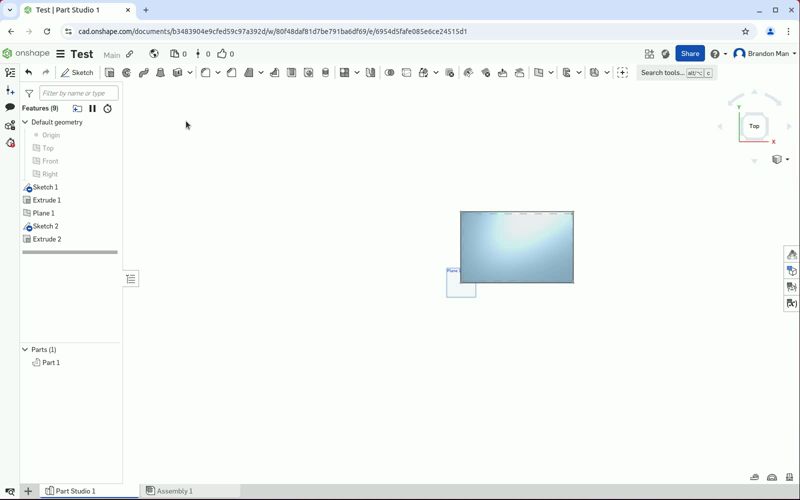
key(shift+7)
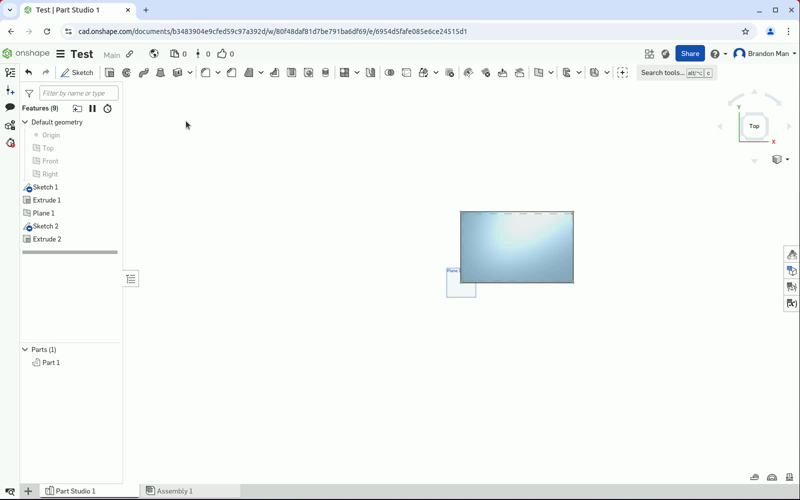
key(up, 3)
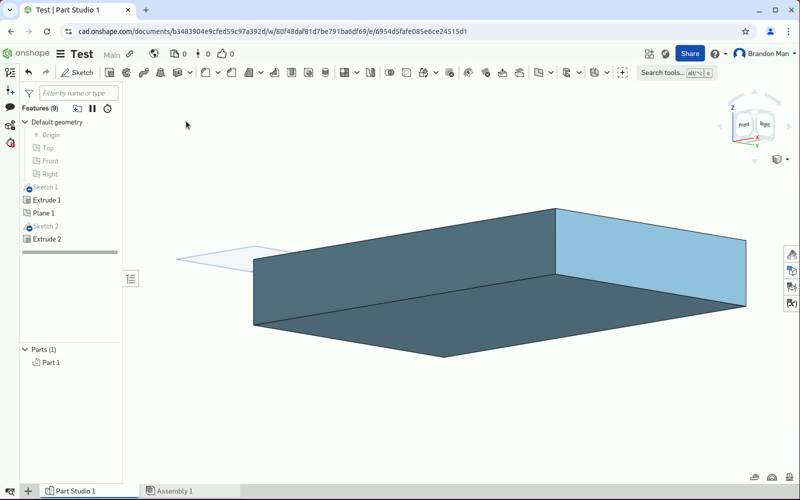
key(left, 3)
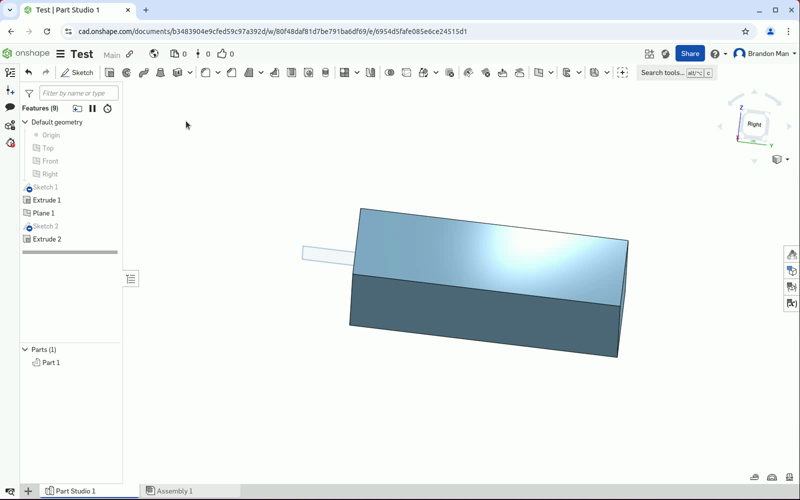
key(right, 3)
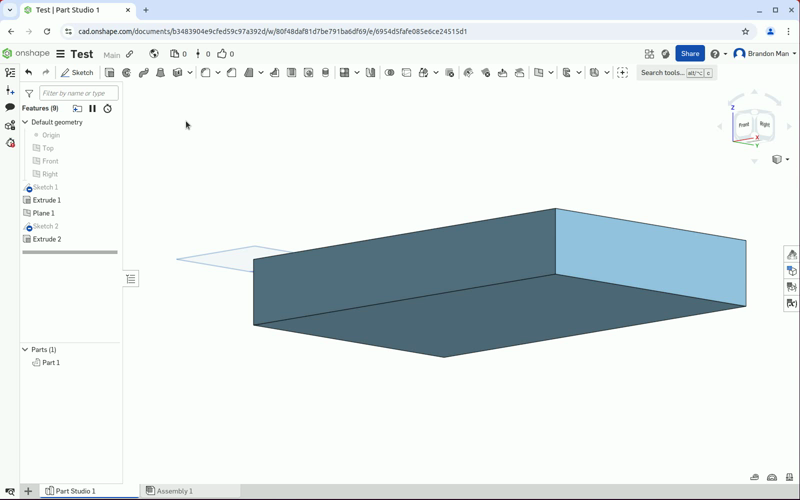
key(down, 3)
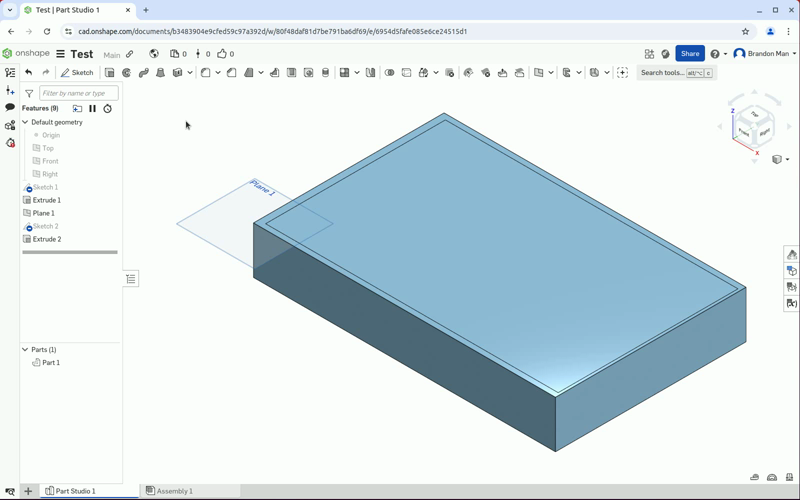
mouse_move(73, 189)
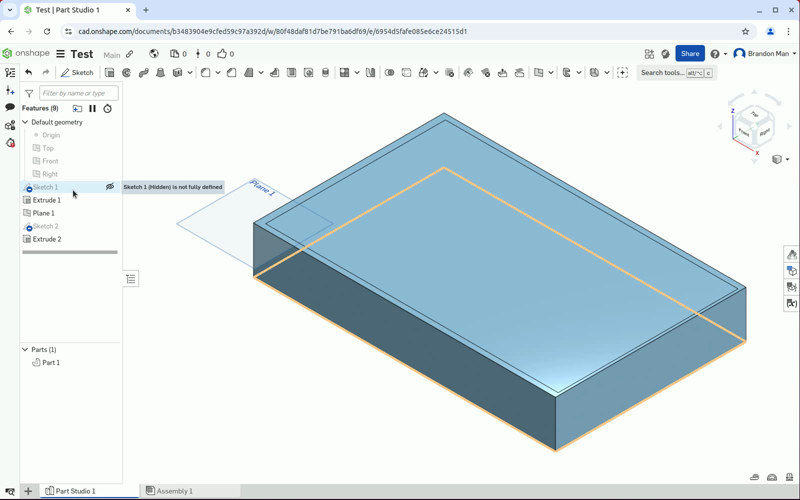
click(73, 189)